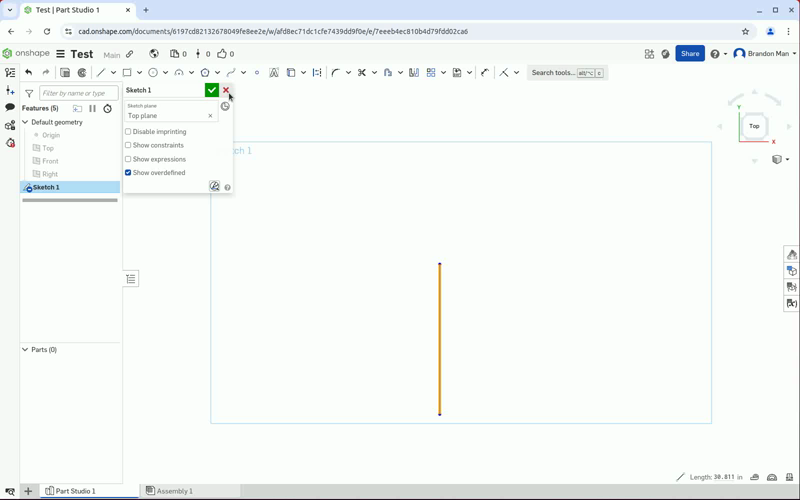
key(shift+h)
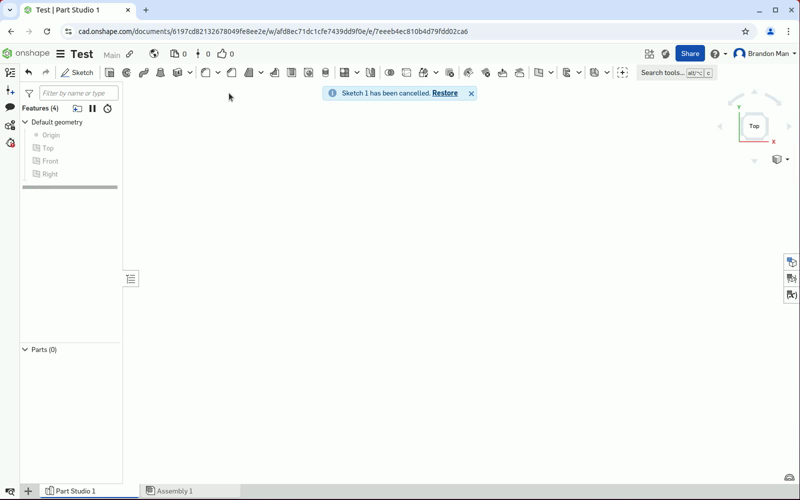
mouse_move(73, 352)
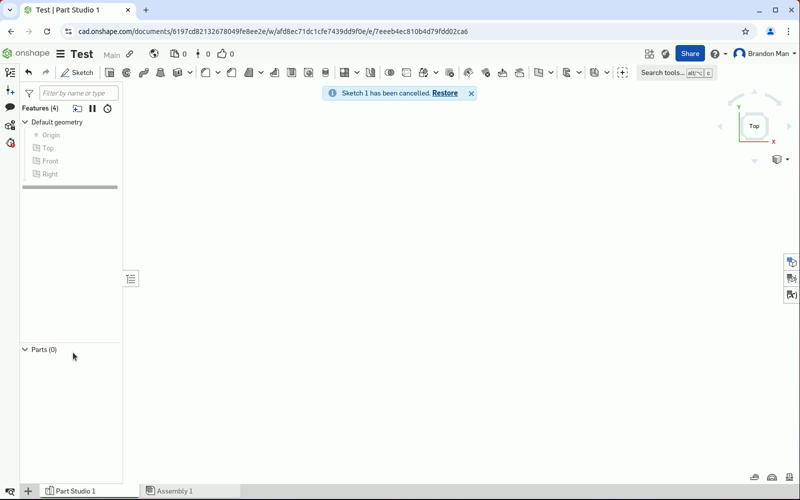
key(y)
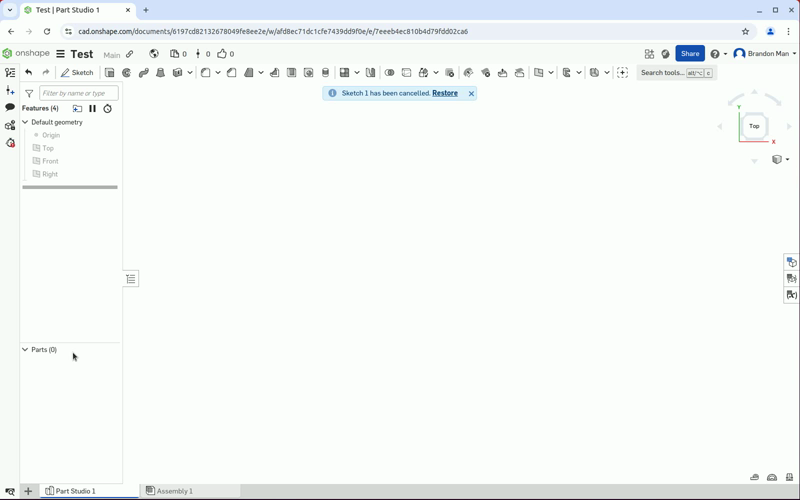
key(shift+p)
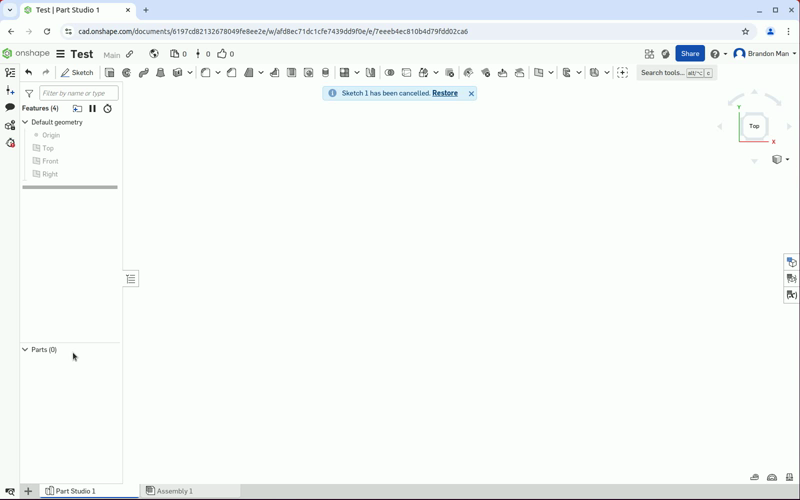
key(space)
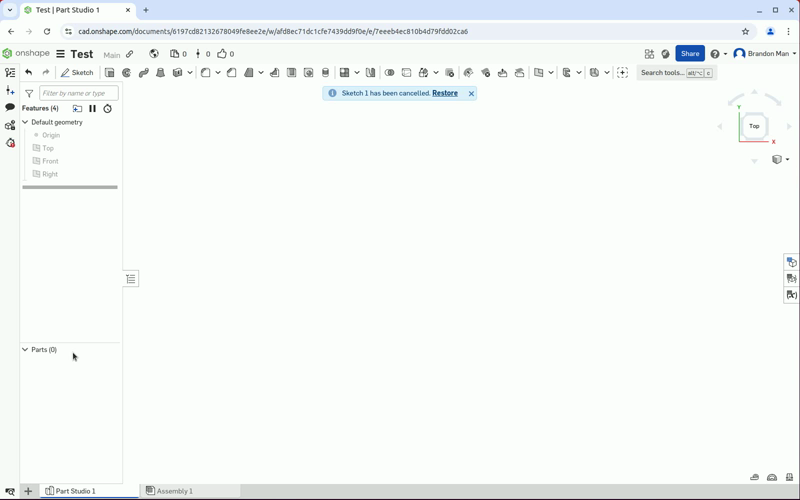
key_down(shift)
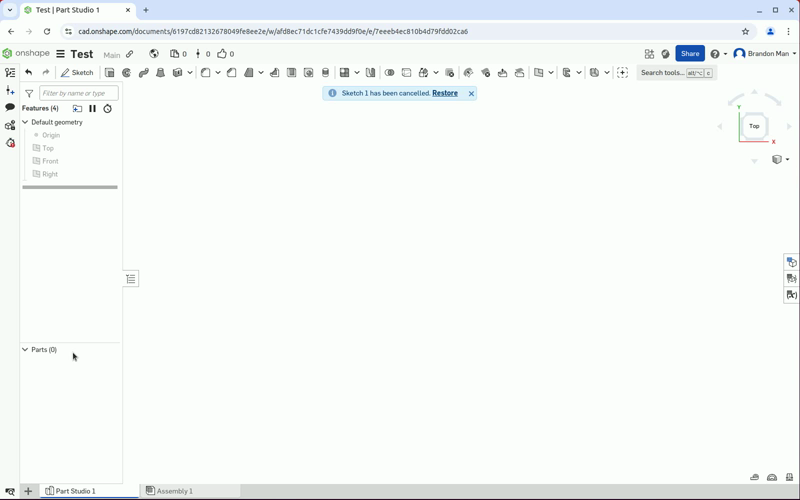
key(up)
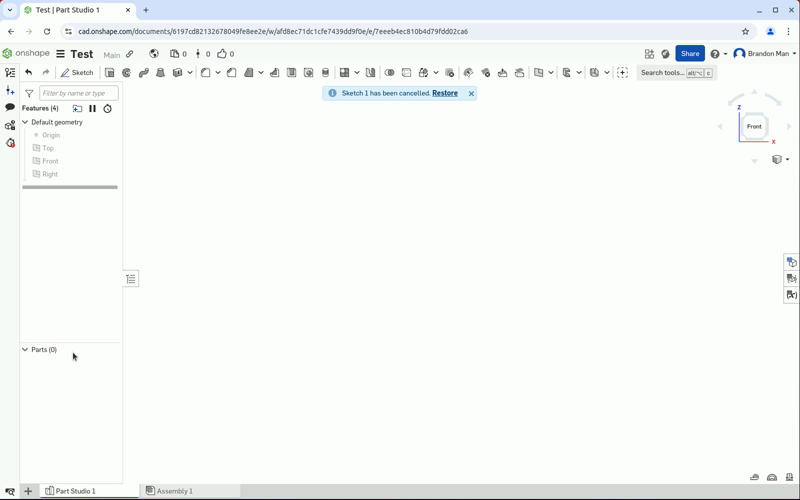
key_up(shift)
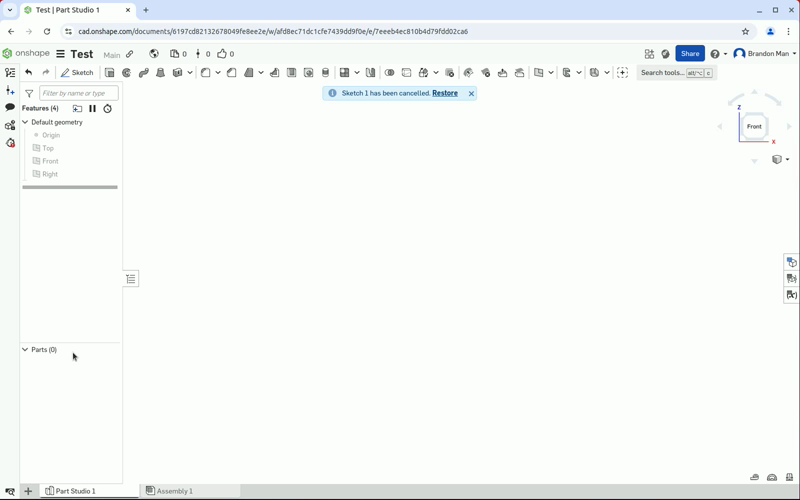
mouse_move(73, 352)
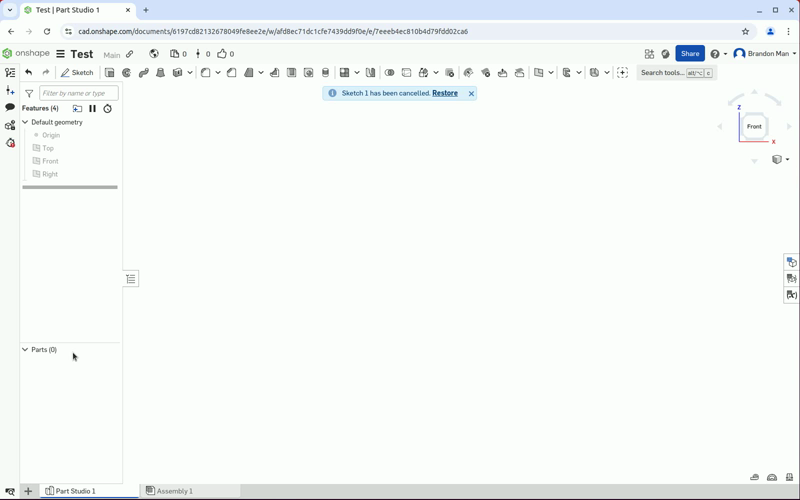
key(shift+y)
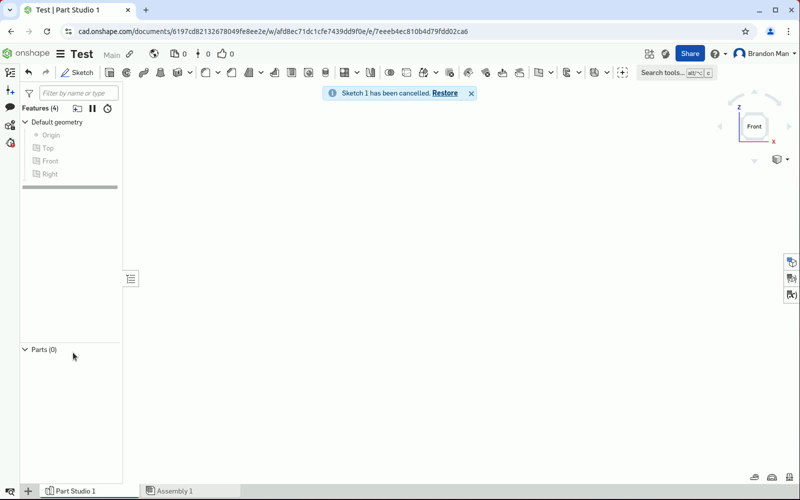
key(shift+s)
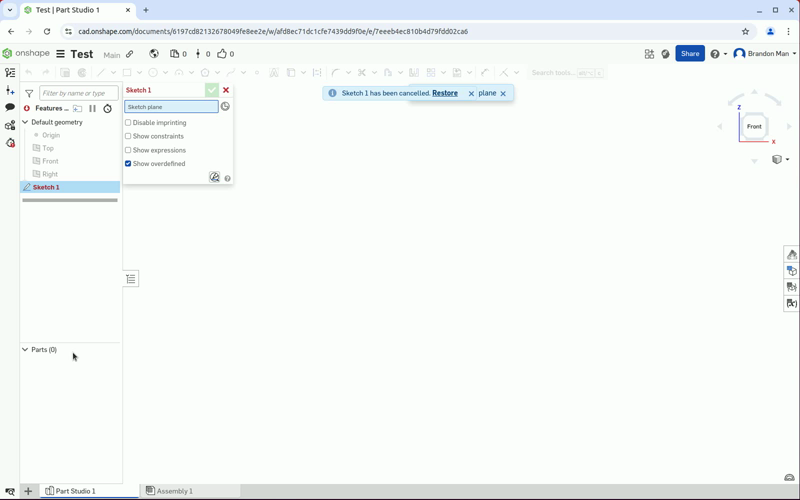
mouse_move(73, 163)
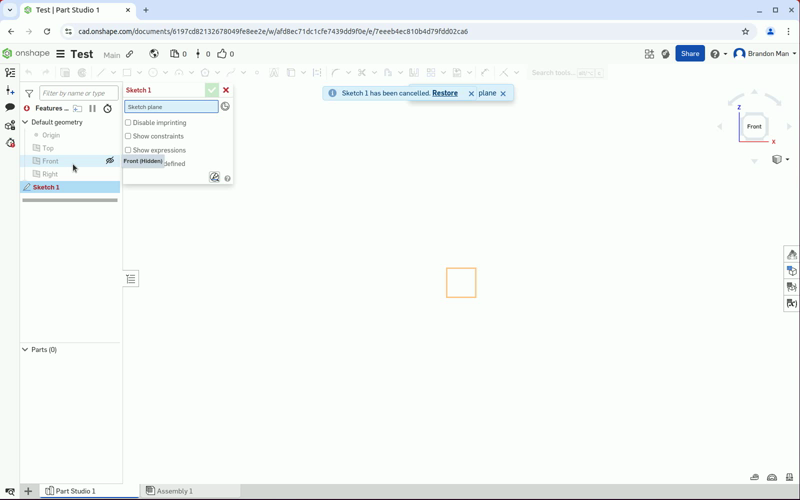
click(73, 163)
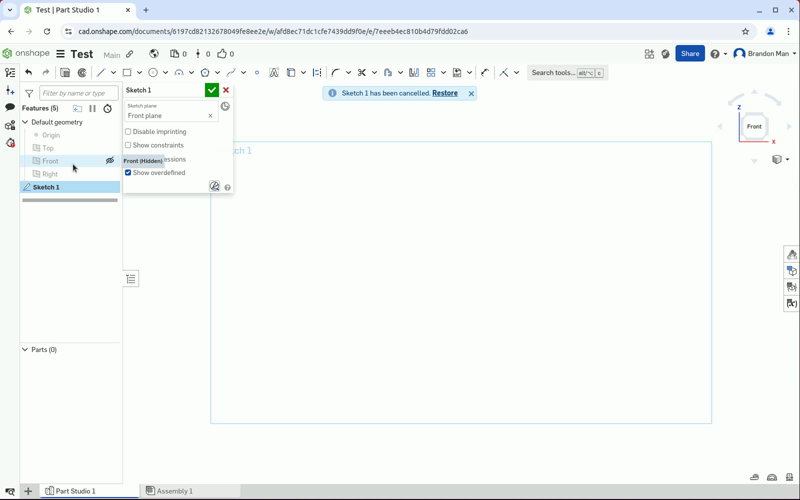
mouse_move(73, 352)
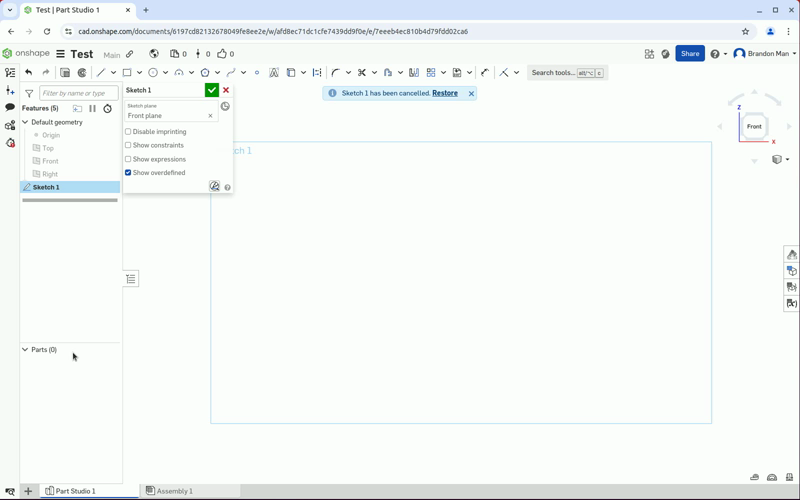
key(y)
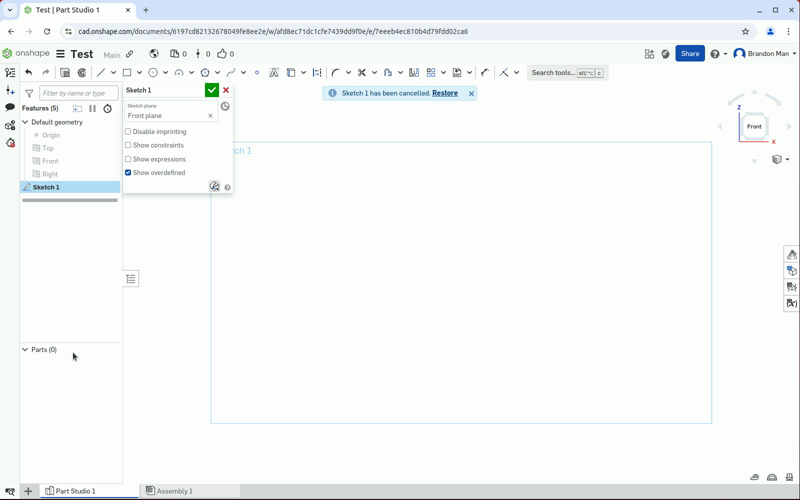
key(l)
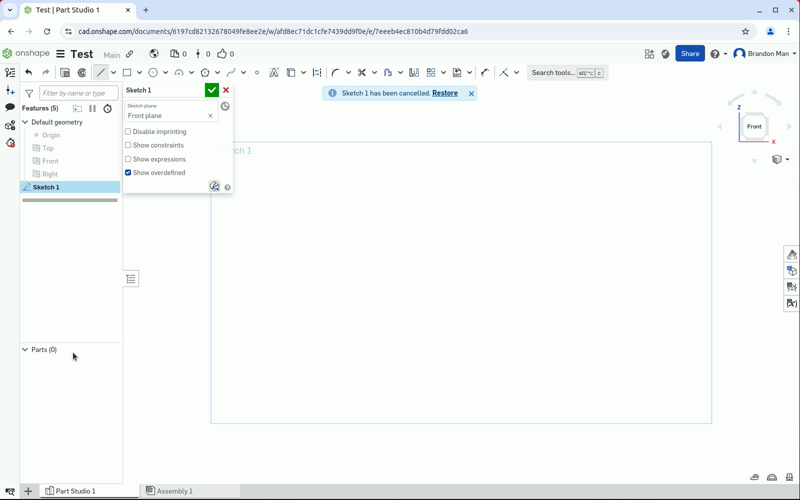
key_down(shift)
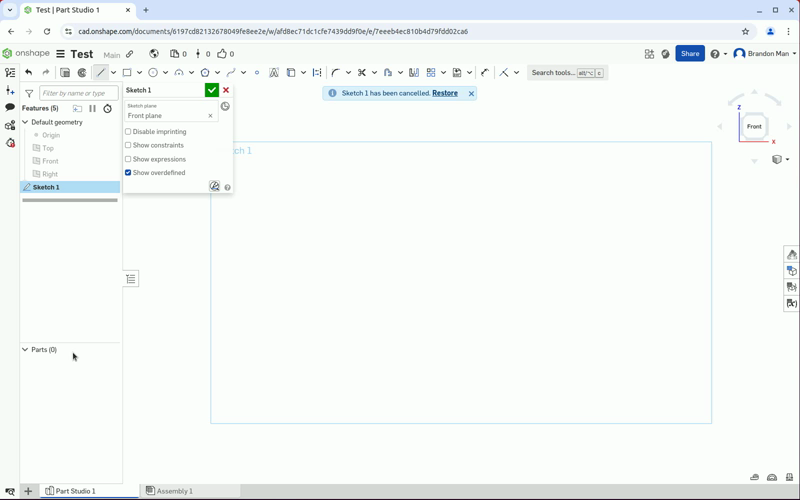
mouse_move(351, 282)
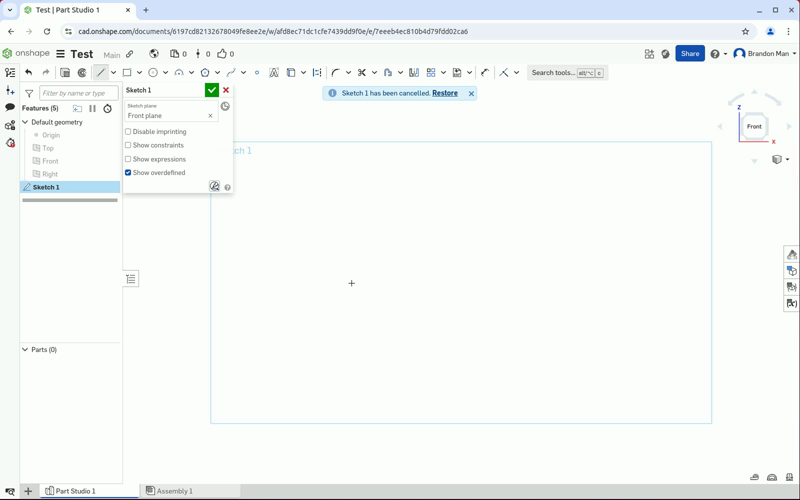
click(351, 282)
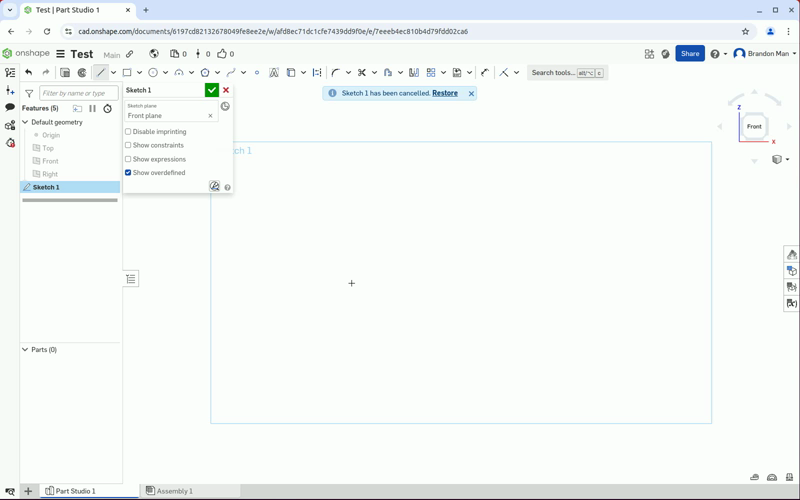
key_up(shift)
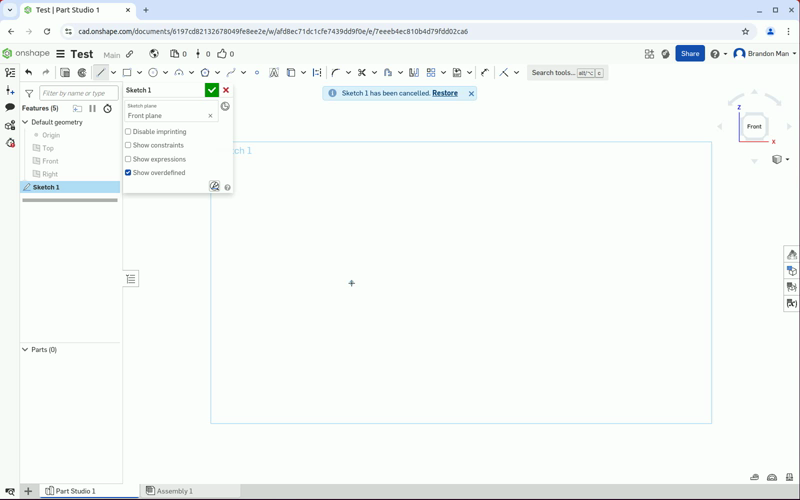
key_down(shift)
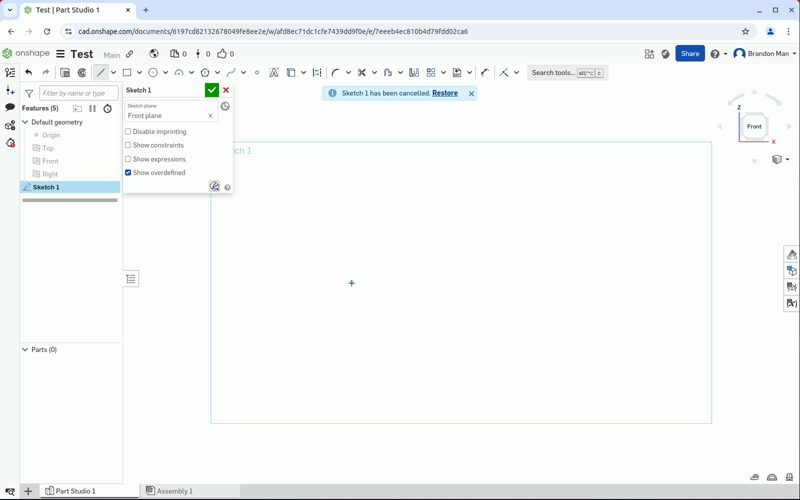
mouse_move(381, 282)
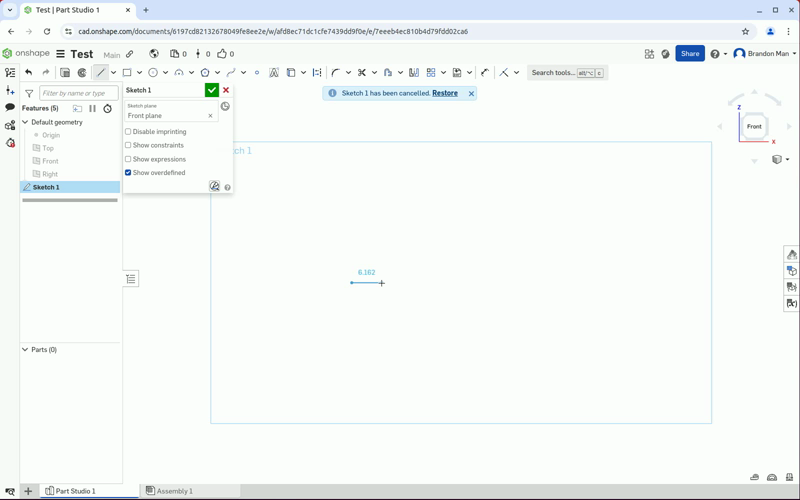
mouse_move(367, 282)
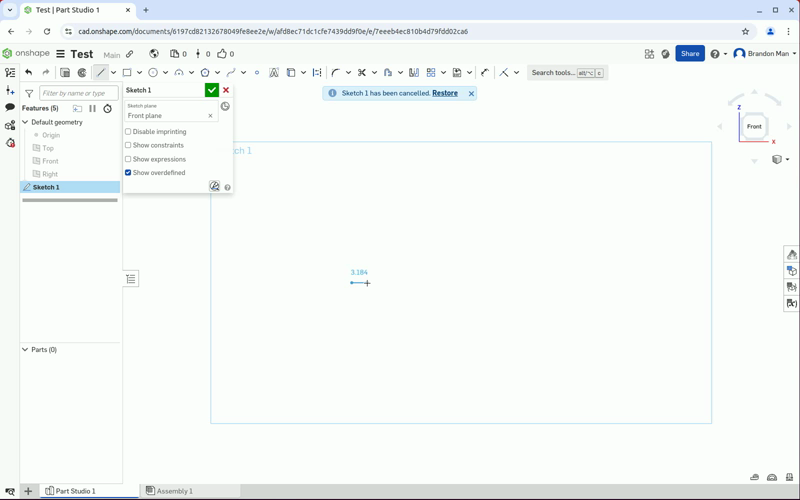
click(367, 282)
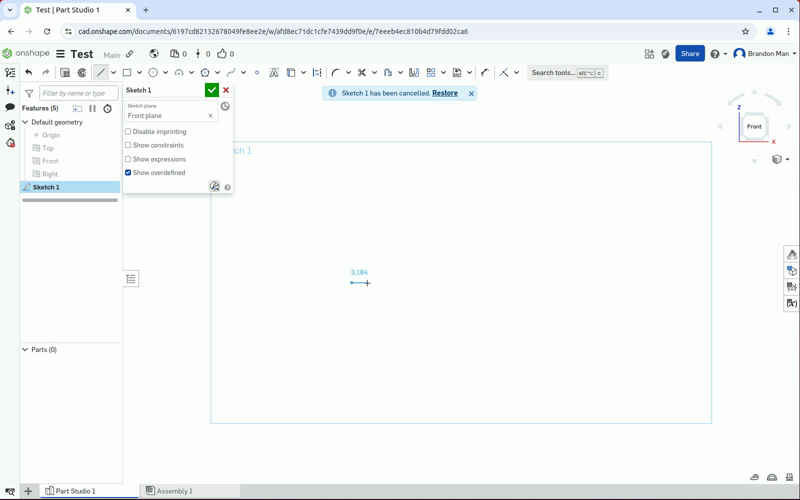
key_up(shift)
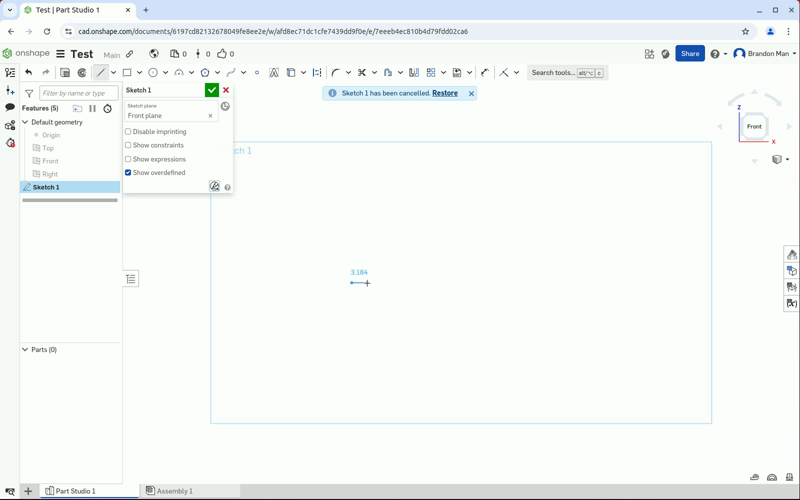
key_down(shift)
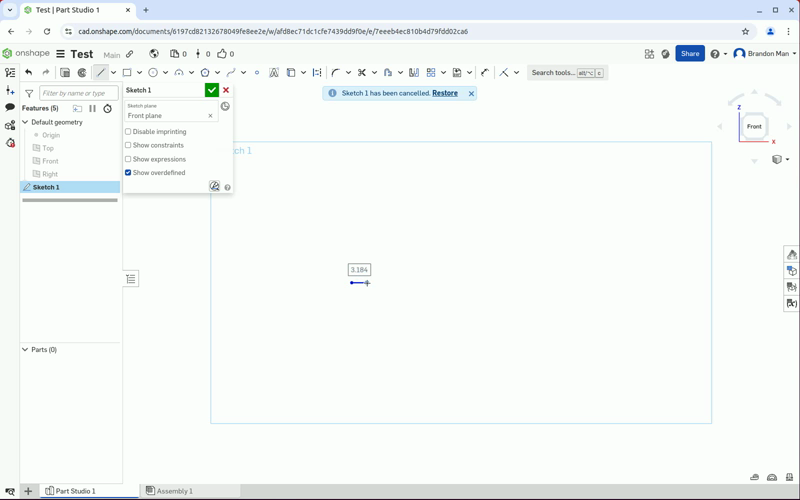
mouse_move(397, 282)
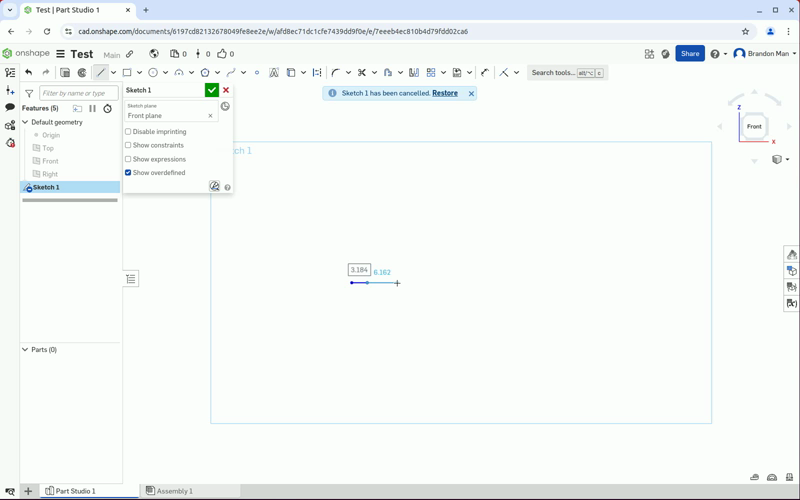
mouse_move(367, 223)
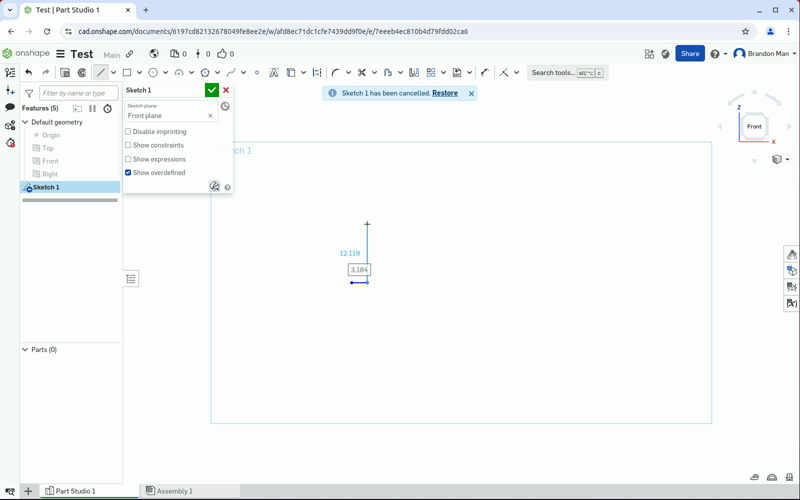
click(367, 223)
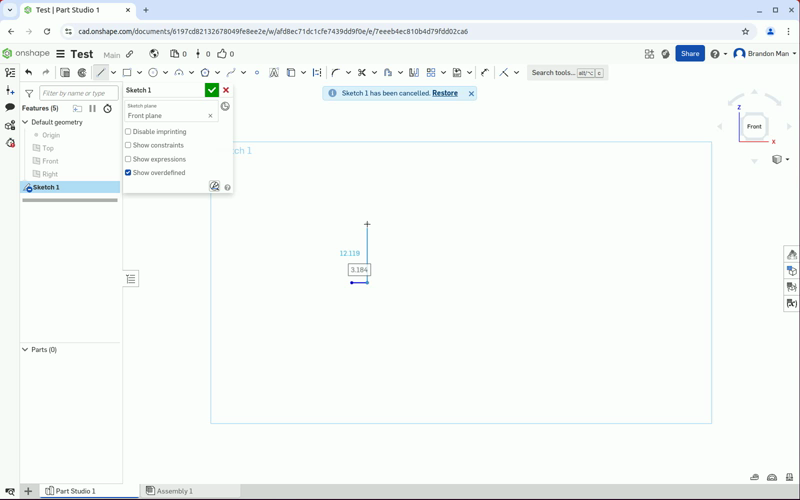
key_up(shift)
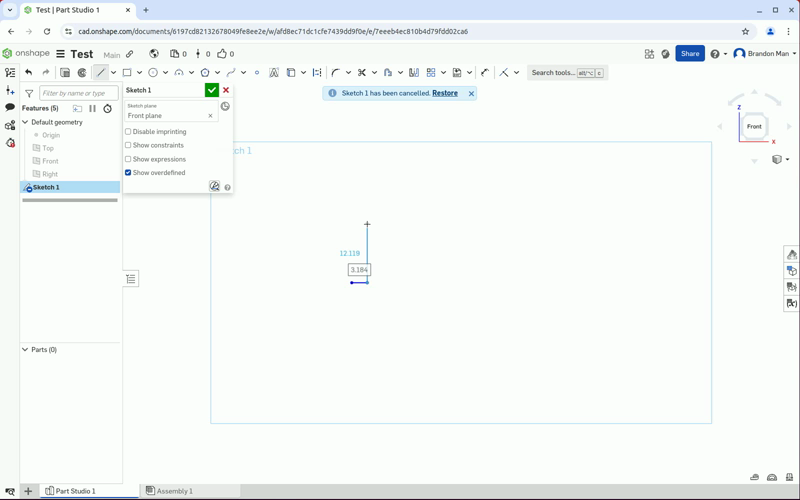
key_down(shift)
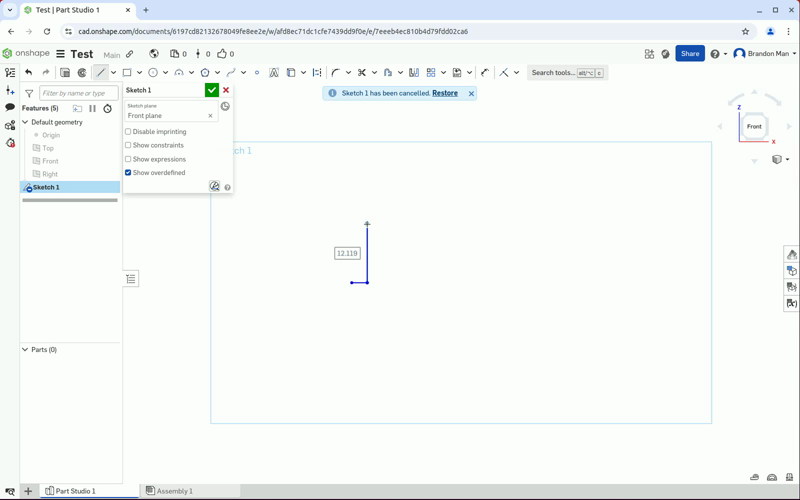
mouse_move(397, 223)
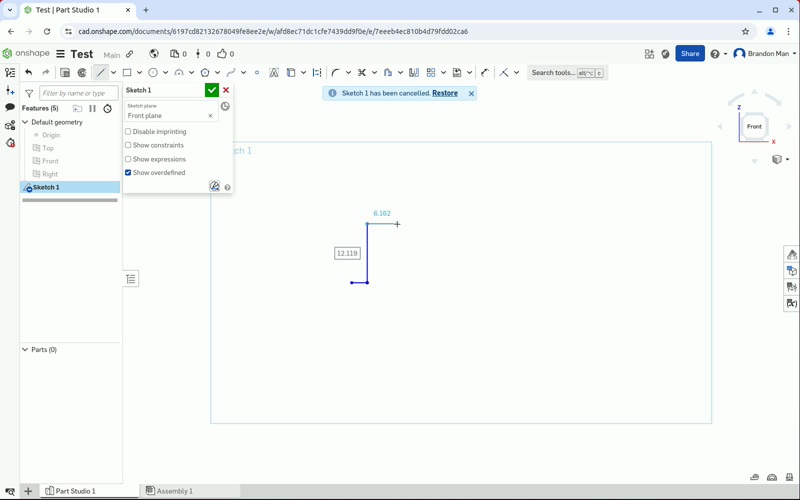
mouse_move(351, 223)
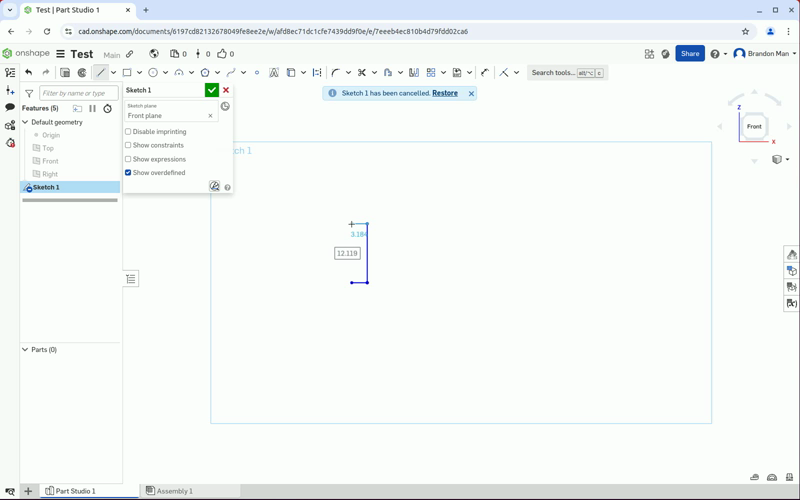
click(351, 223)
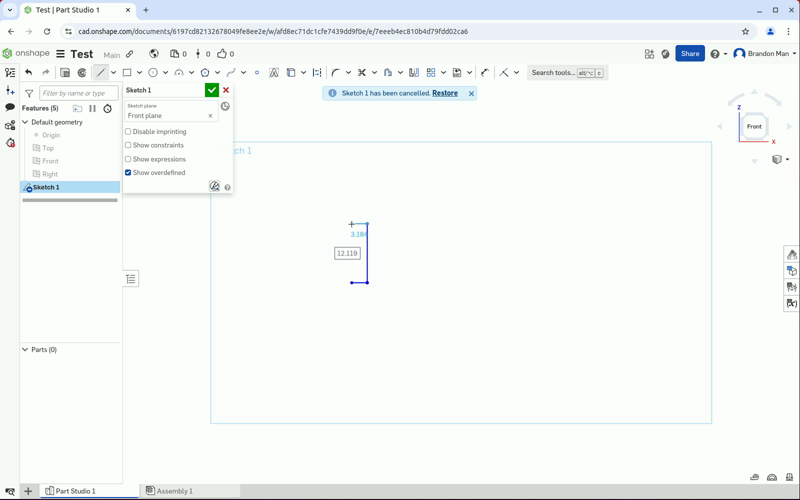
key_up(shift)
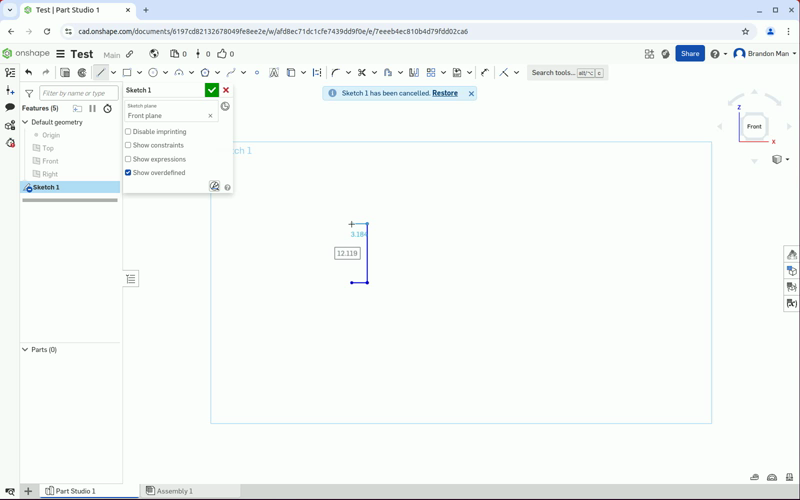
mouse_move(381, 223)
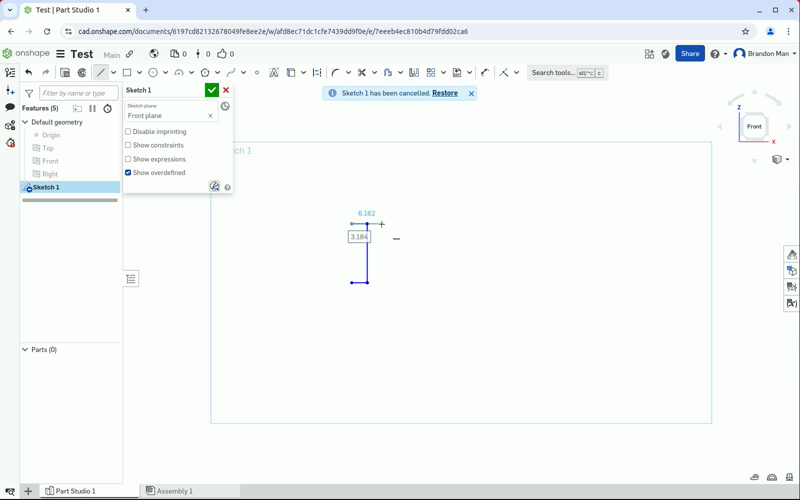
key_down(shift)
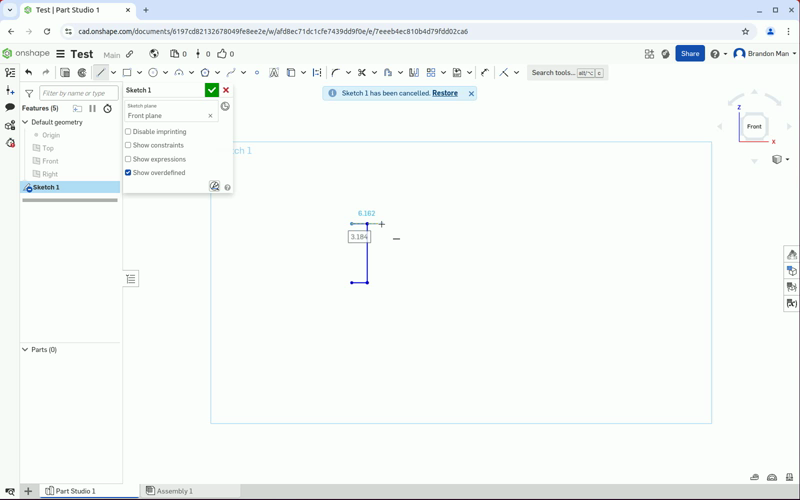
mouse_move(351, 282)
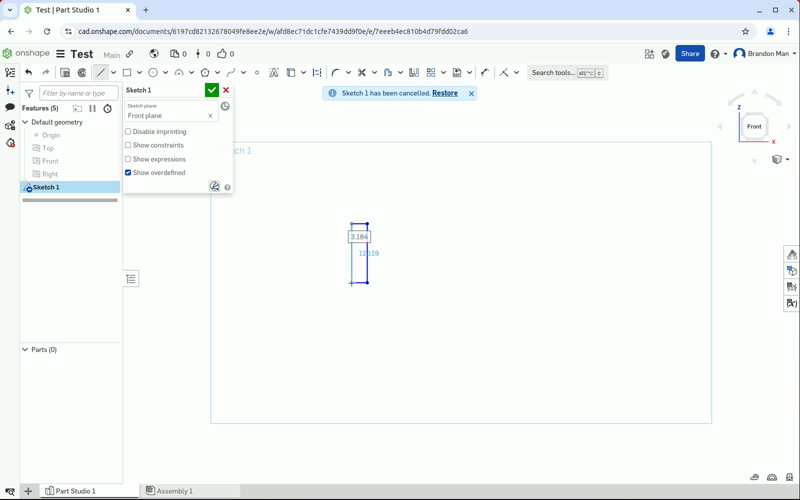
key_up(shift)
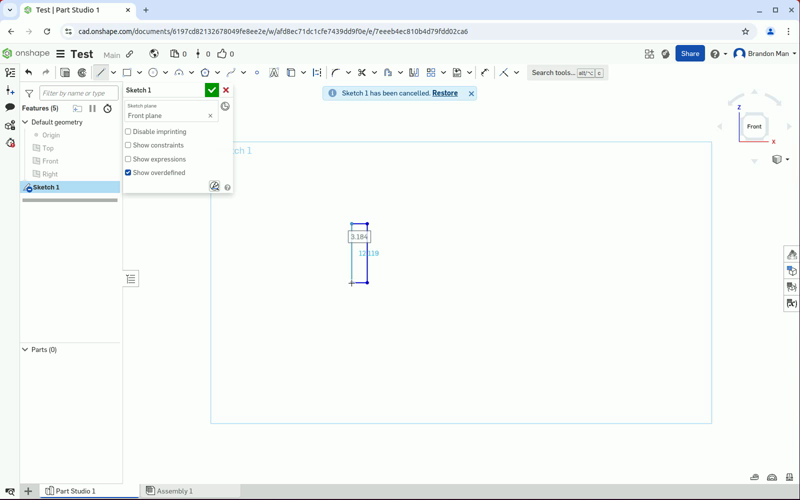
click(351, 282)
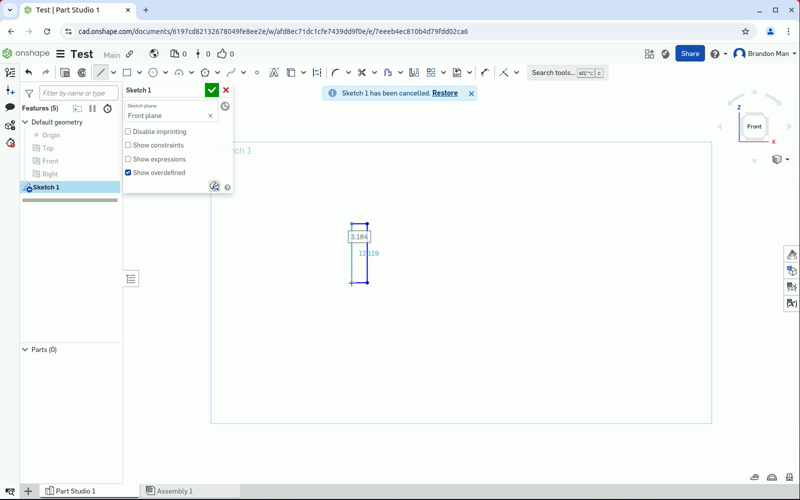
key(esc)
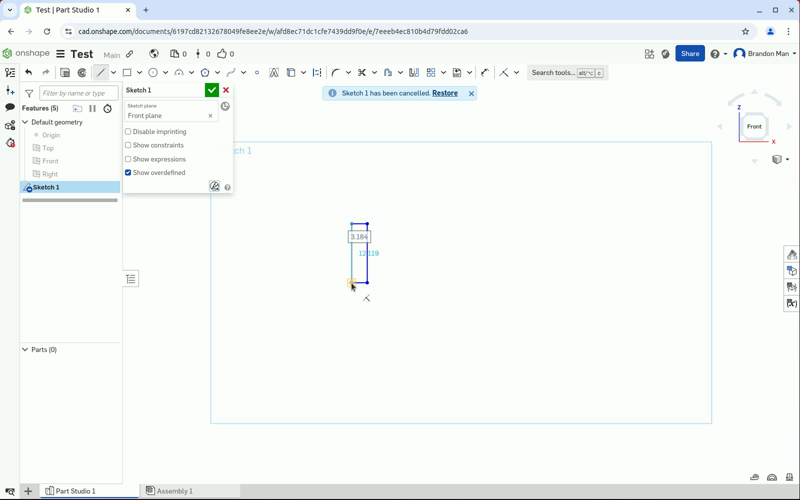
mouse_move(360, 247)
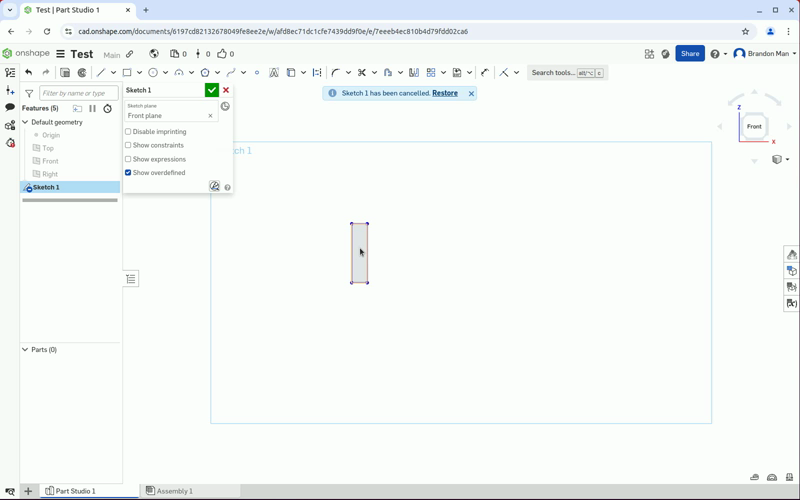
scroll(6)
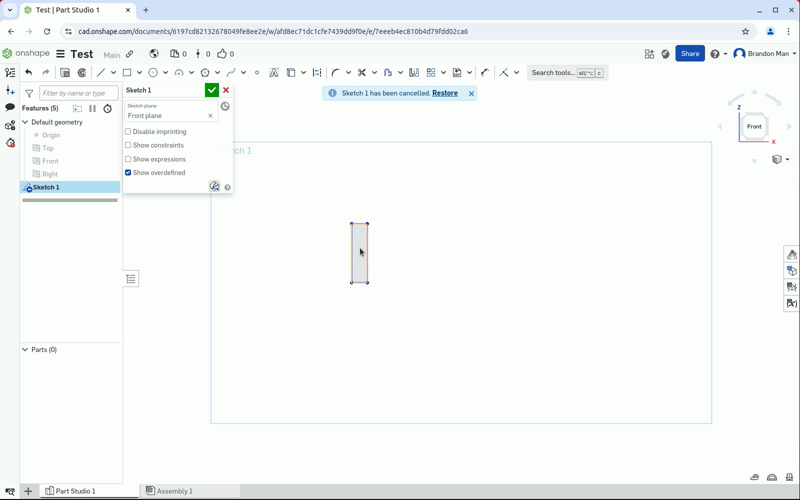
scroll(6)
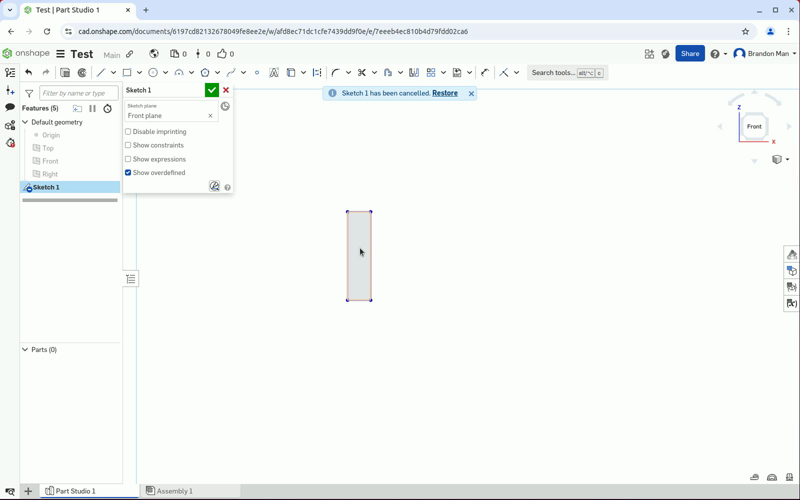
scroll(6)
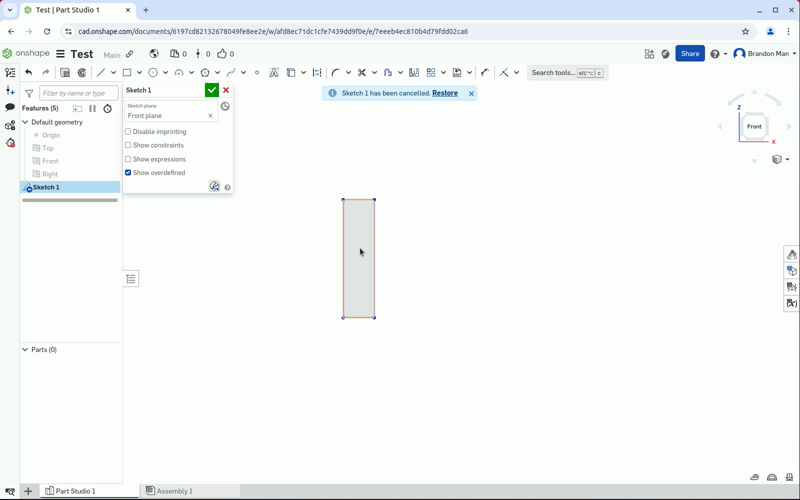
scroll(6)
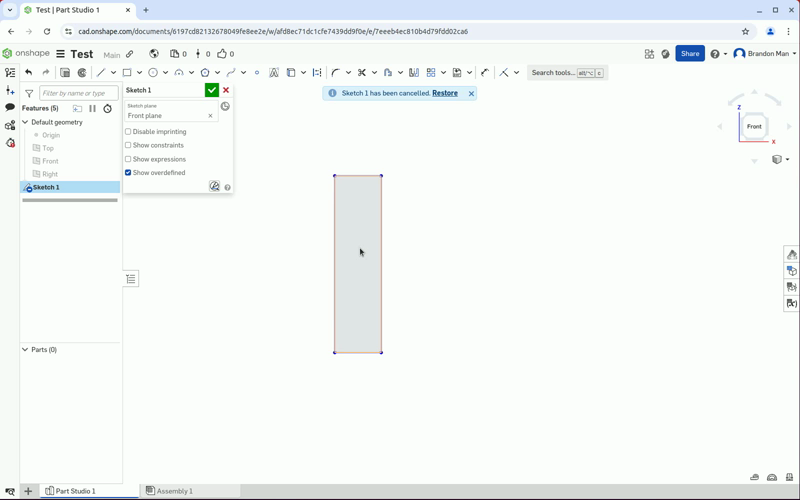
scroll(6)
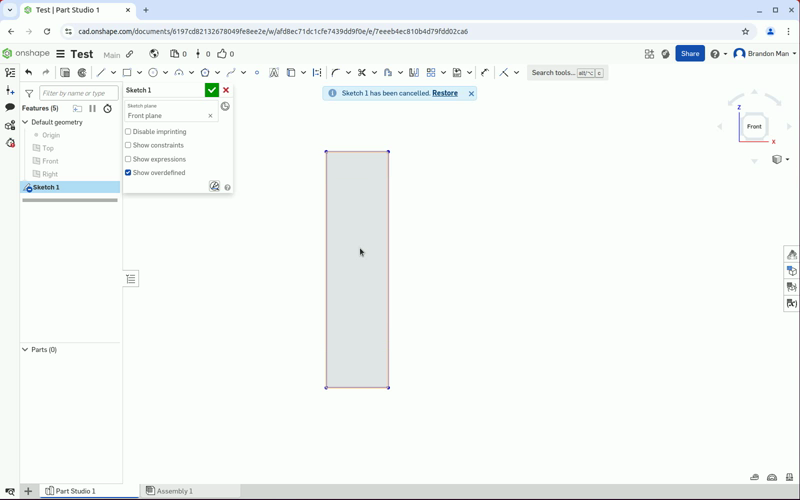
scroll(6)
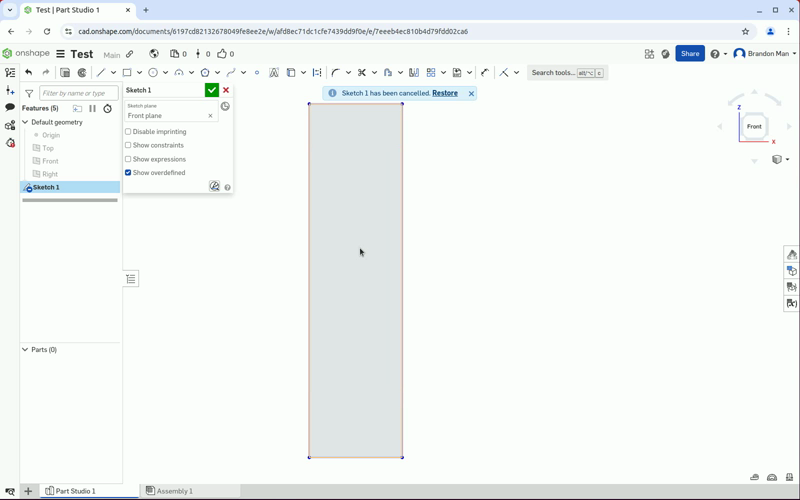
scroll(6)
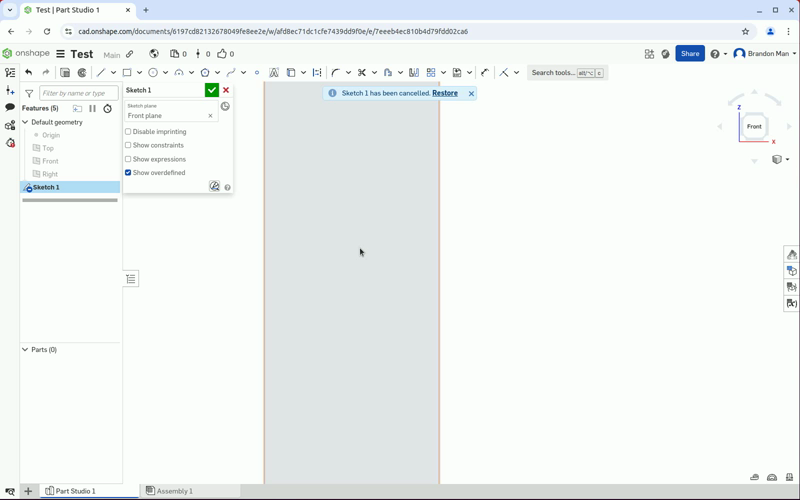
click(360, 247)
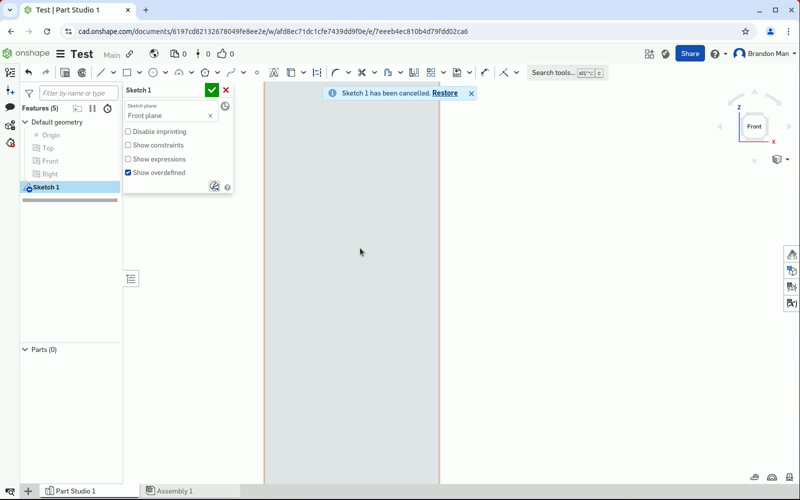
scroll(-6)
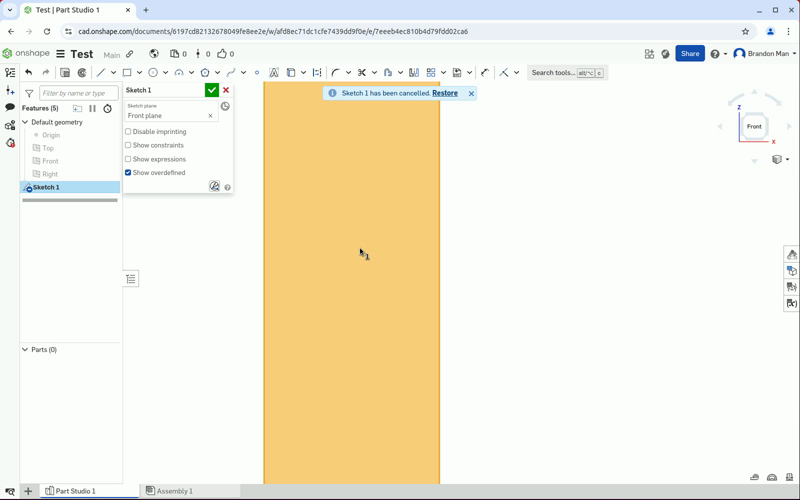
scroll(-6)
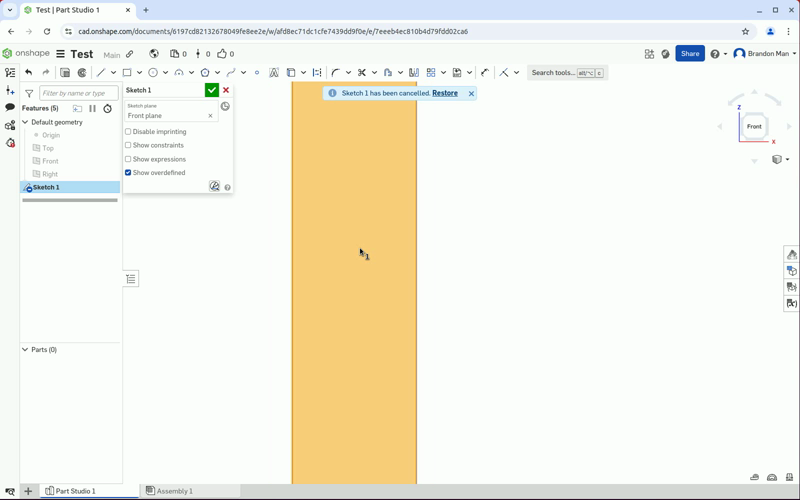
scroll(-6)
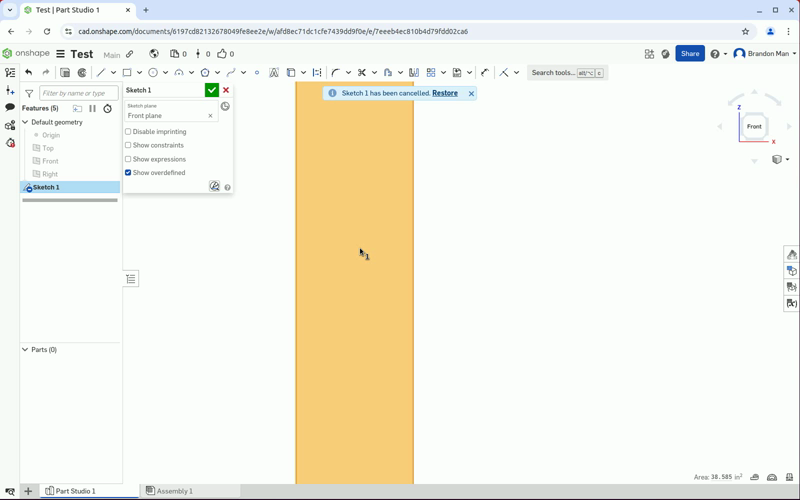
scroll(-6)
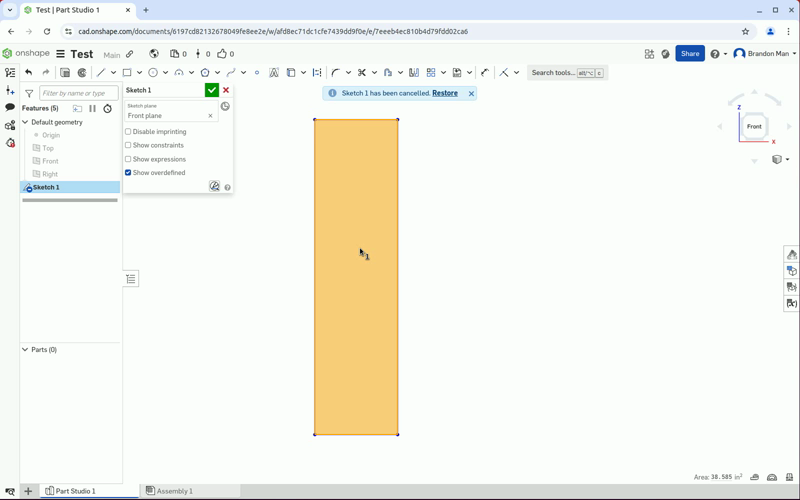
scroll(-6)
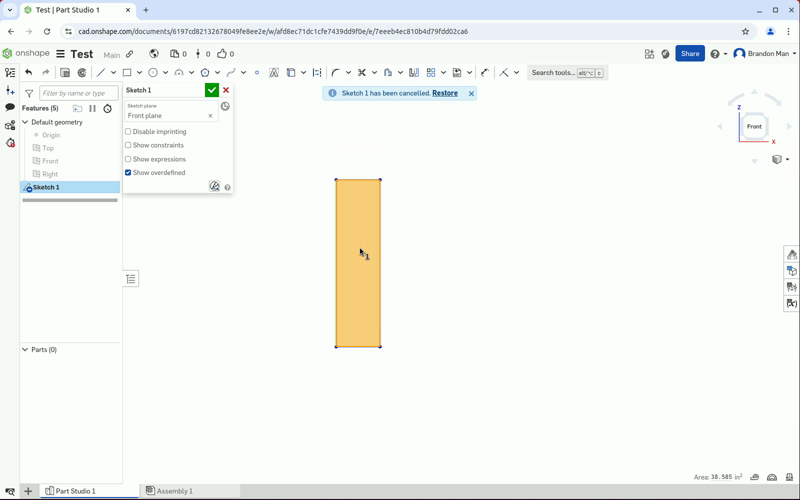
scroll(-6)
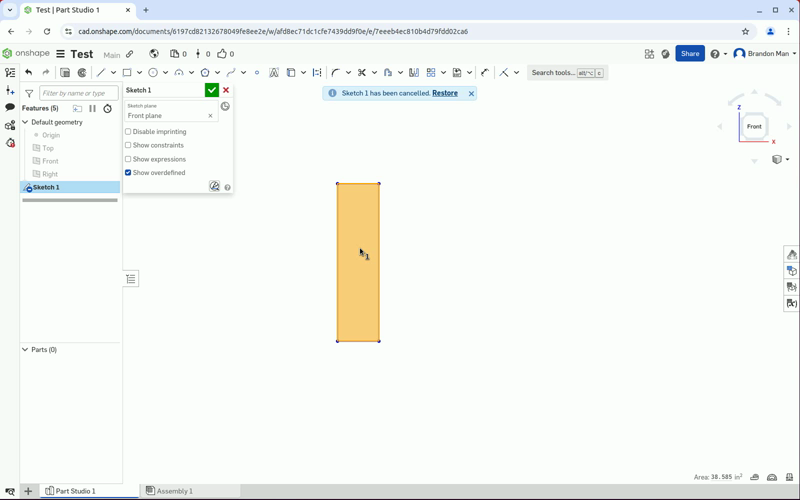
scroll(-6)
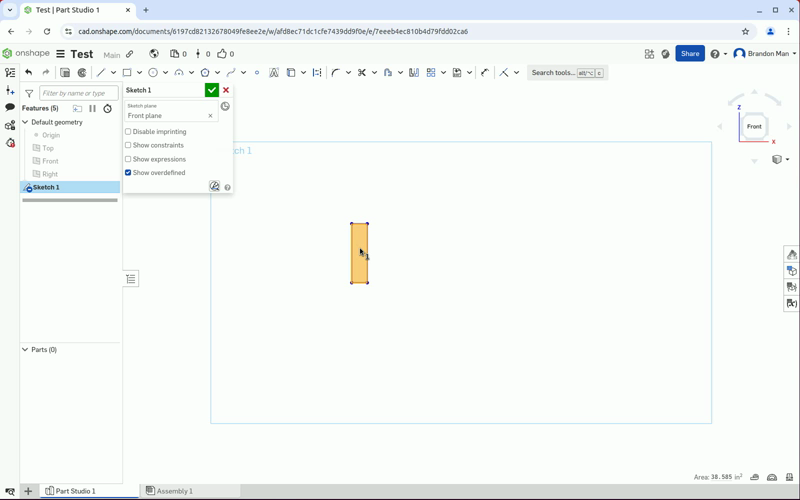
mouse_move(73, 352)
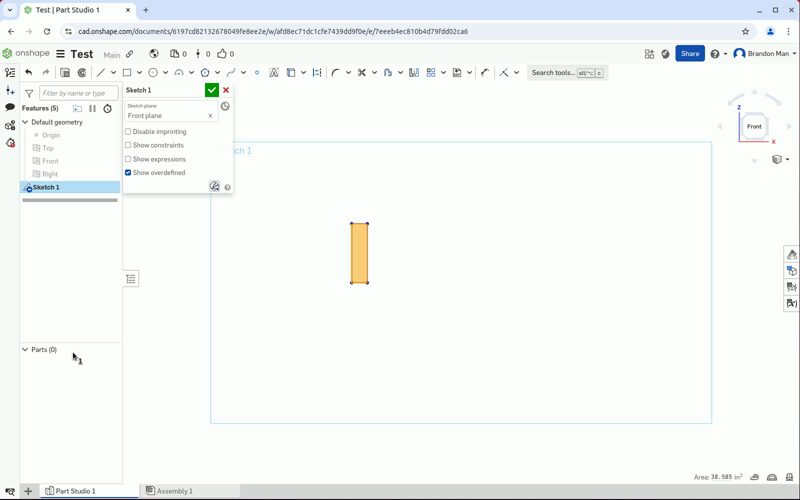
key(shift+y)
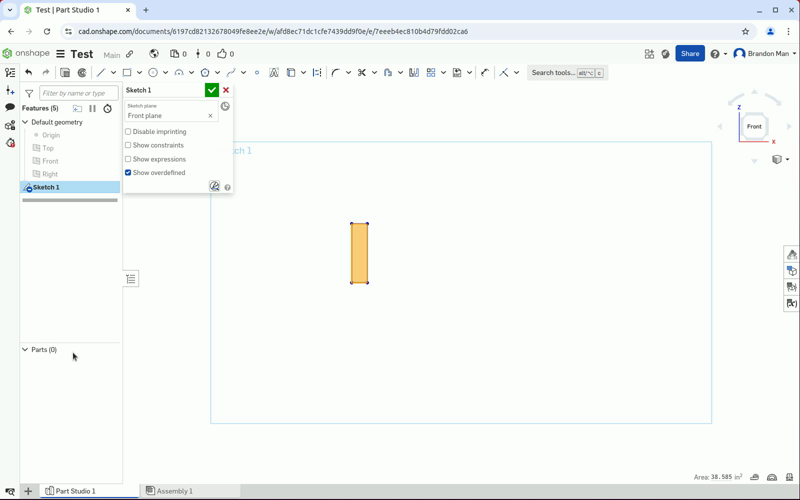
key(shift+e)
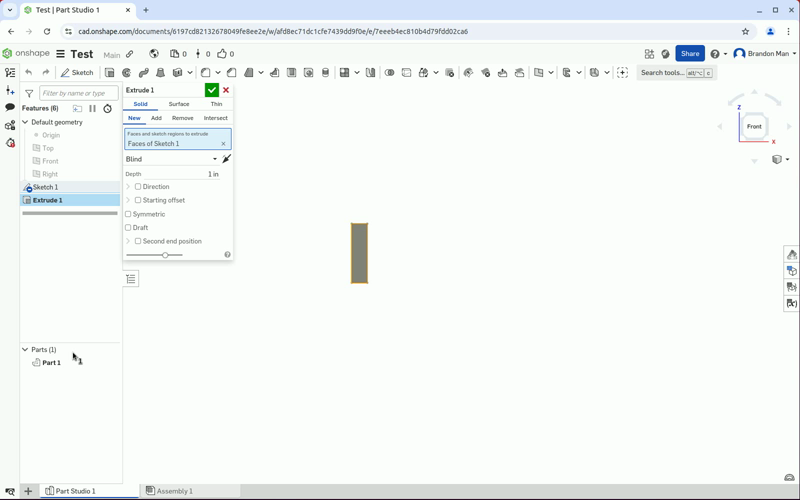
mouse_move(143, 106)
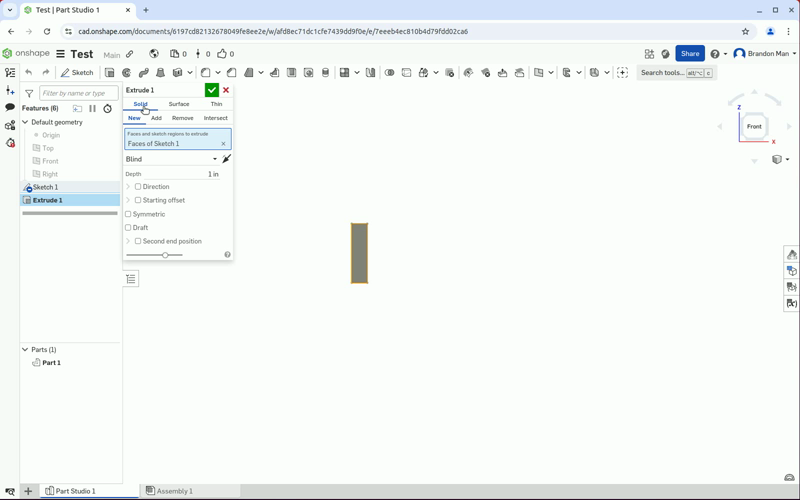
click(143, 106)
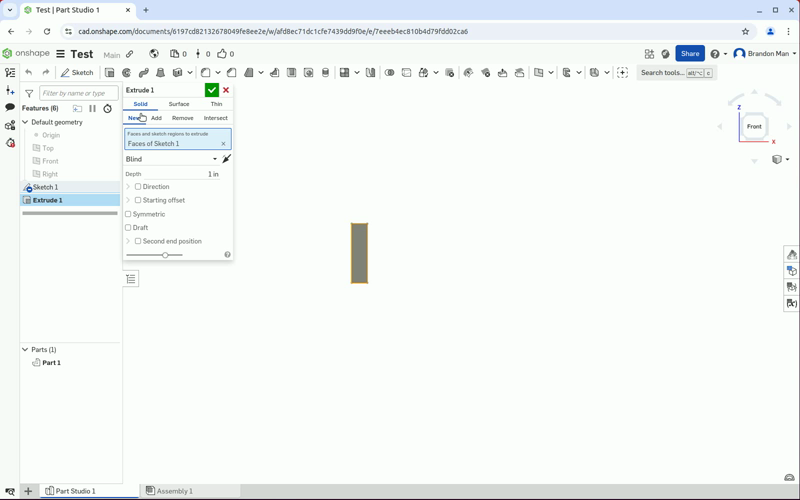
mouse_move(137, 120)
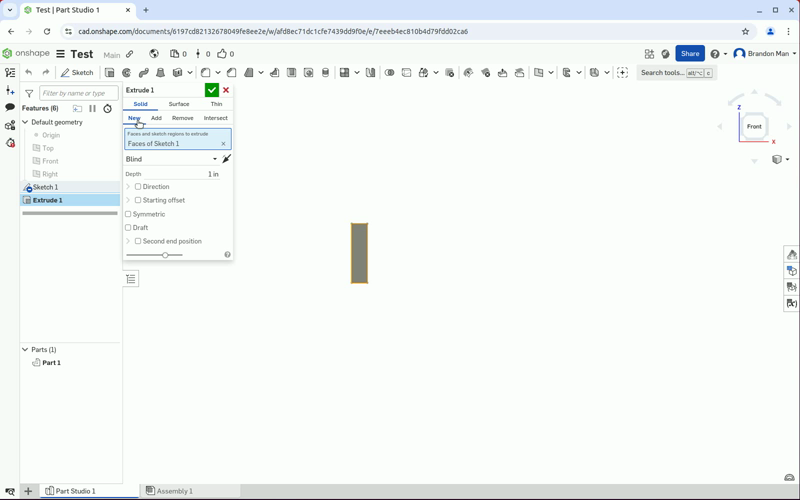
click(137, 120)
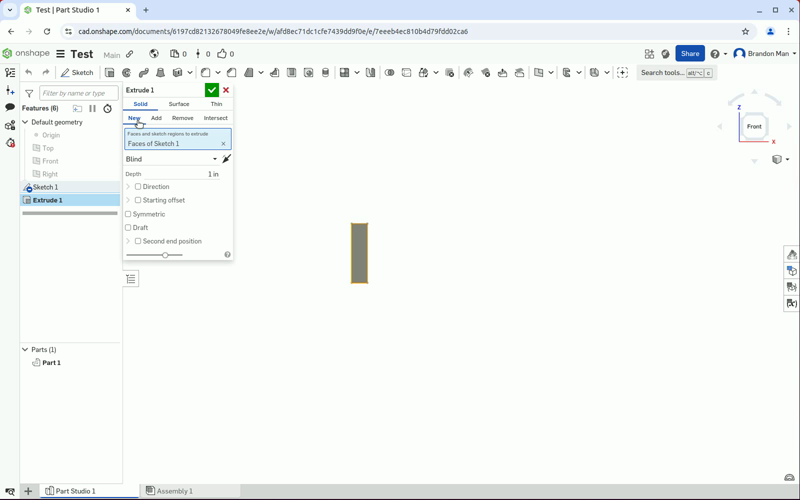
key(tab, 4)
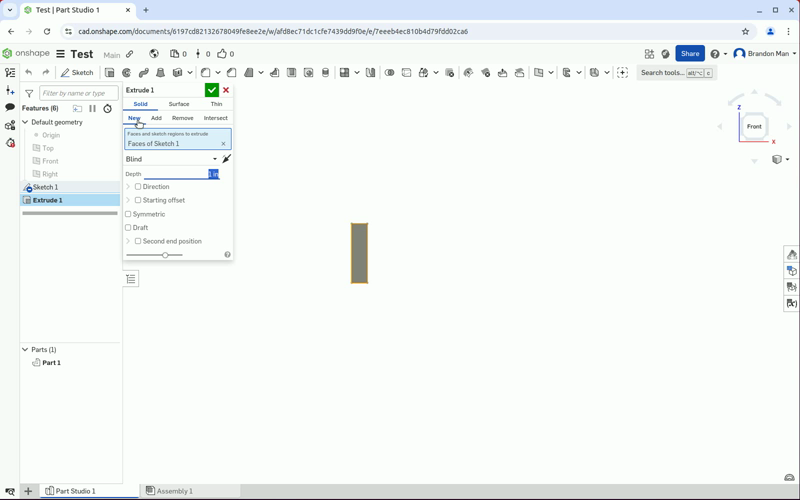
text(3.129)
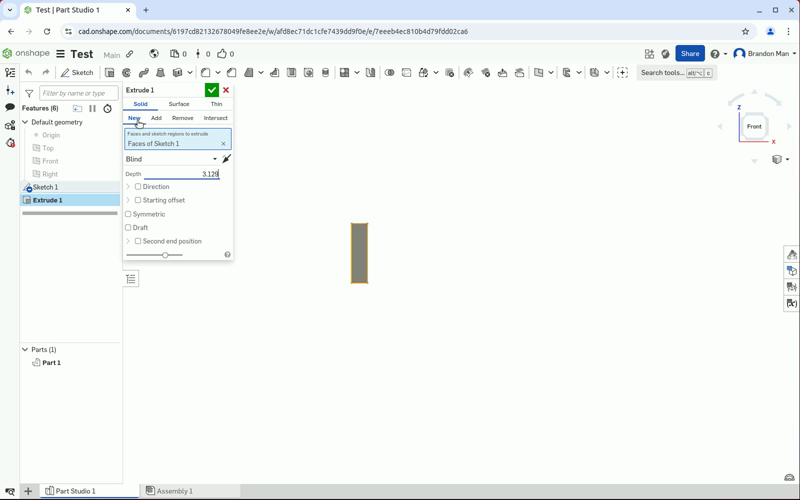
key(enter)
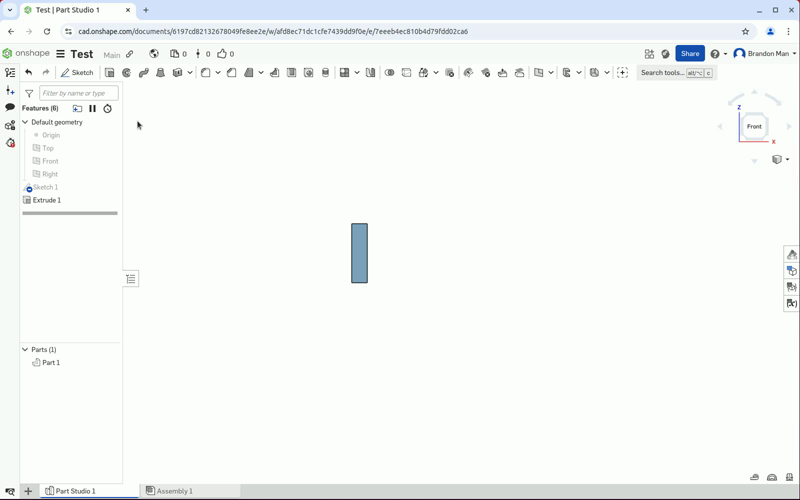
key(shift+h)
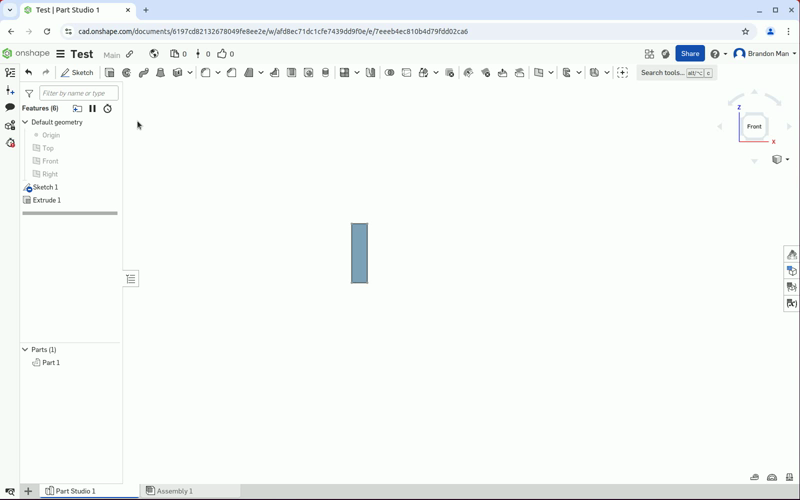
key(shift+h)
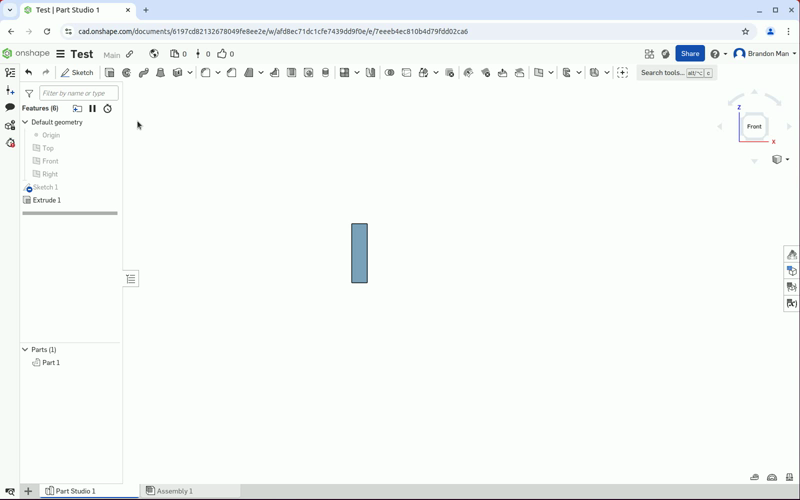
mouse_move(73, 189)
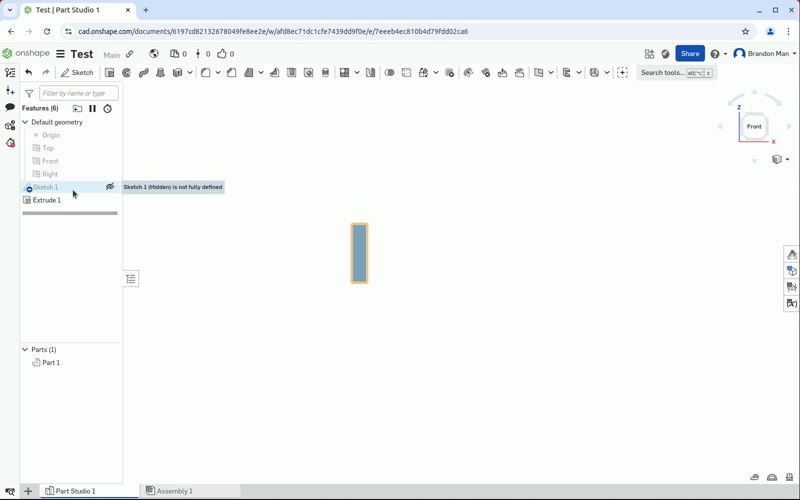
click(73, 189)
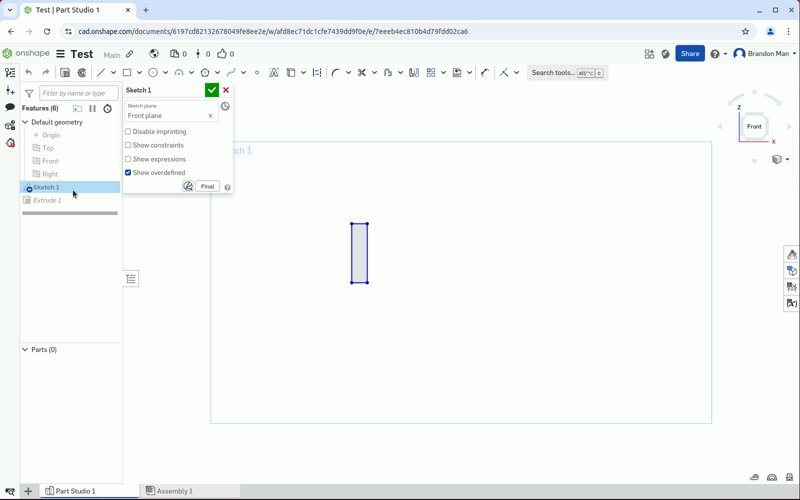
mouse_move(229, 92)
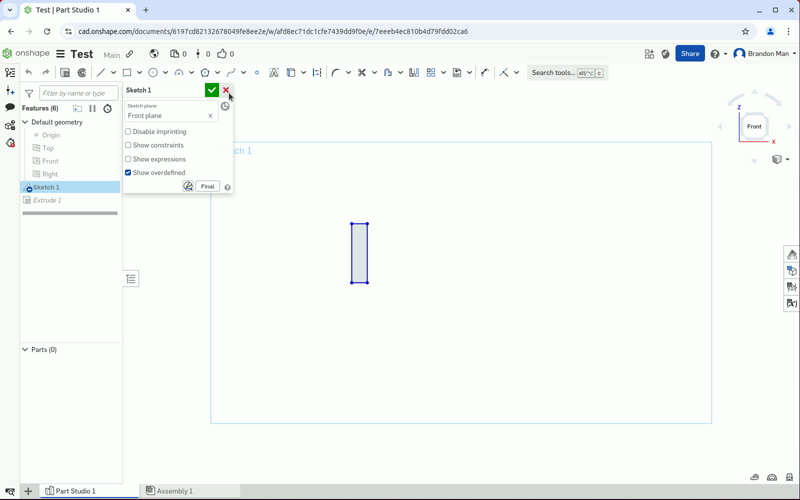
click(229, 92)
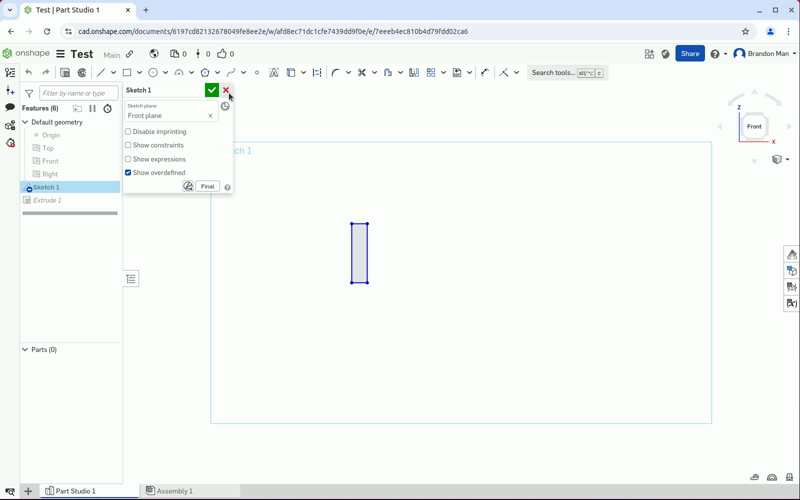
key(shift+s)
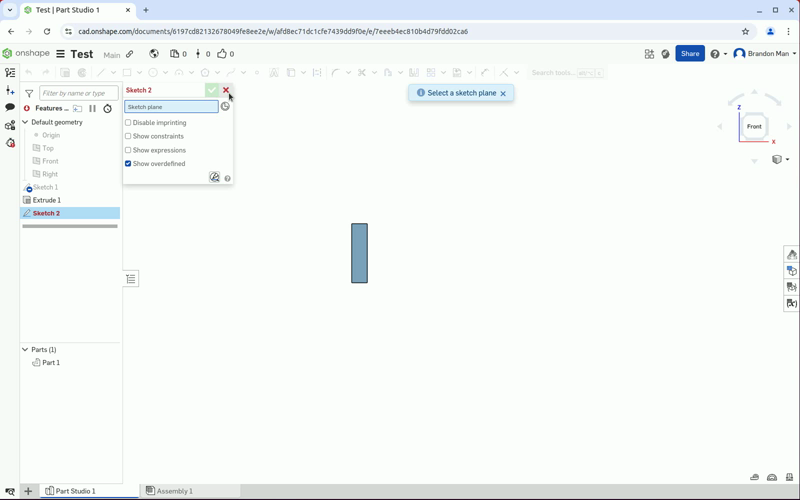
mouse_move(73, 163)
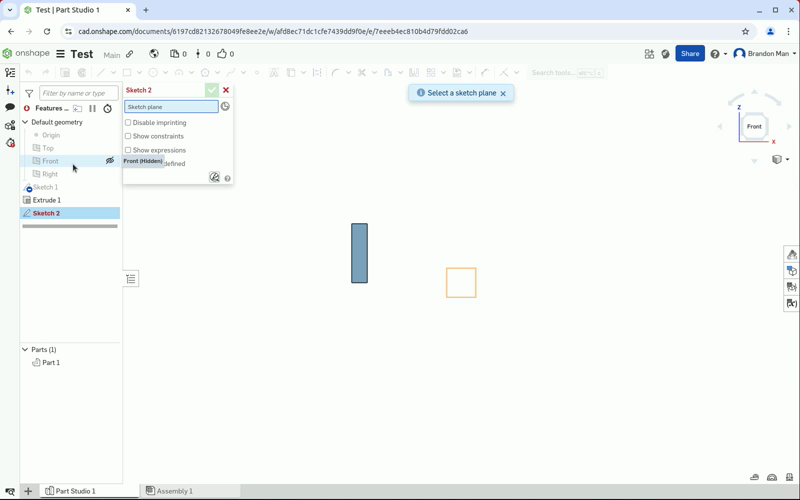
click(73, 163)
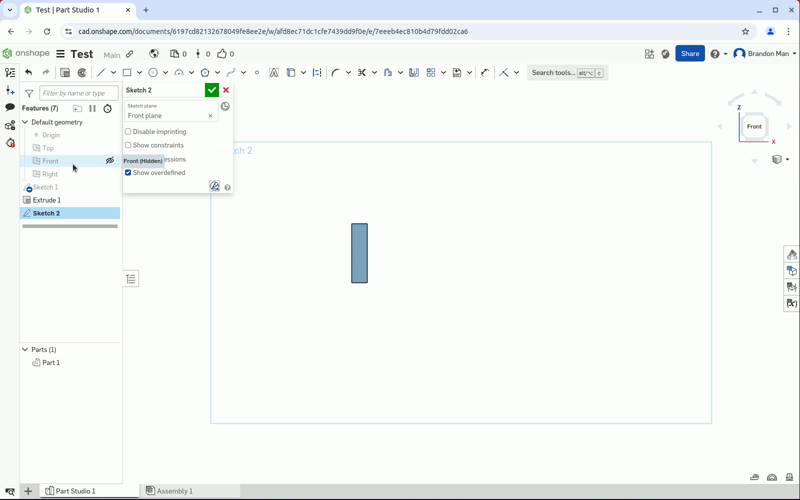
mouse_move(73, 352)
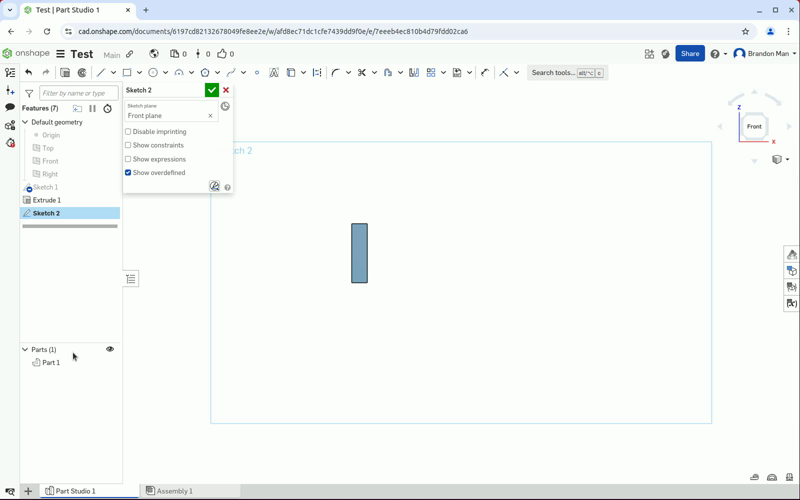
key(y)
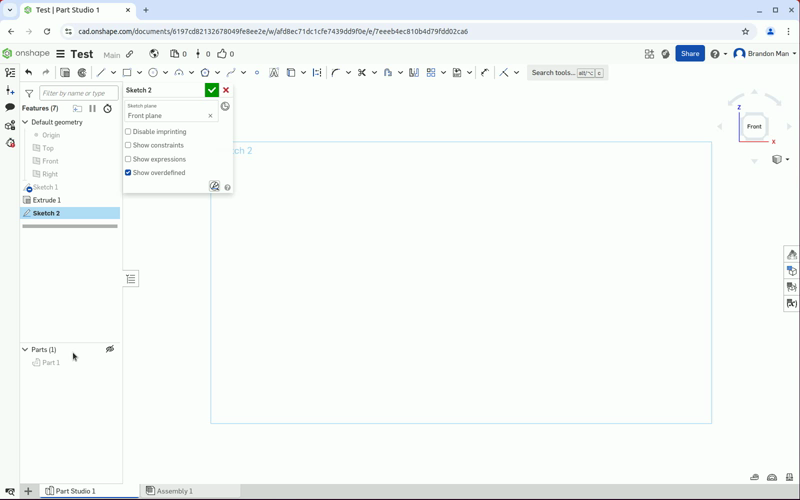
key(l)
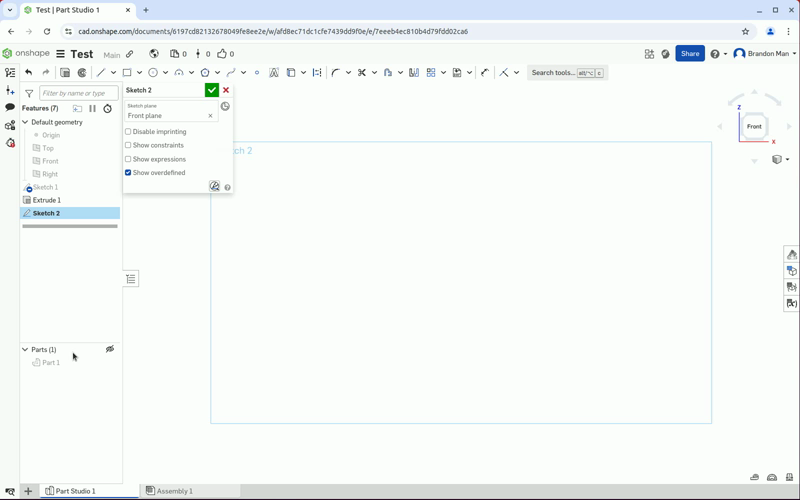
key_down(shift)
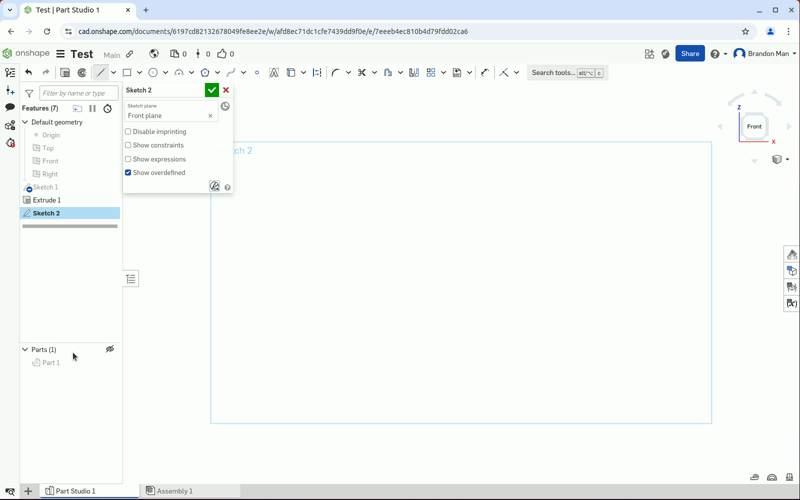
mouse_move(558, 282)
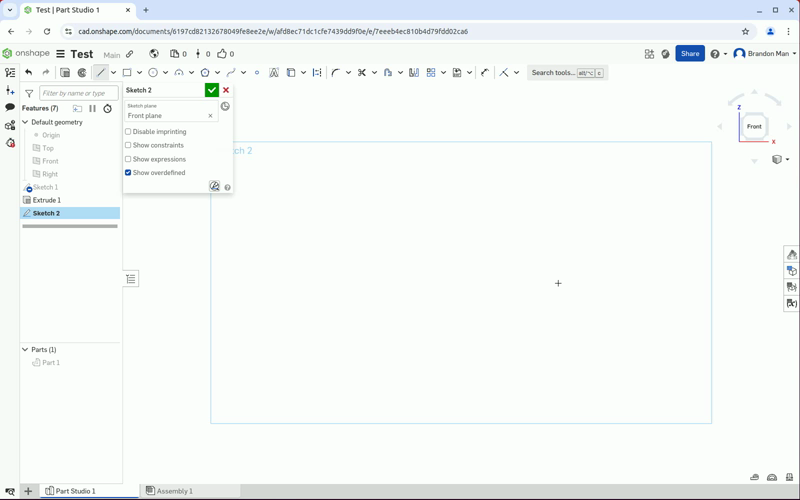
click(558, 282)
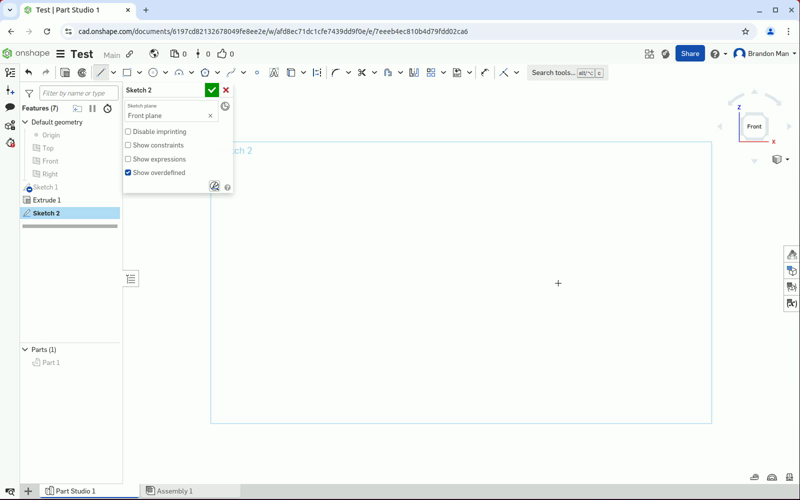
key_up(shift)
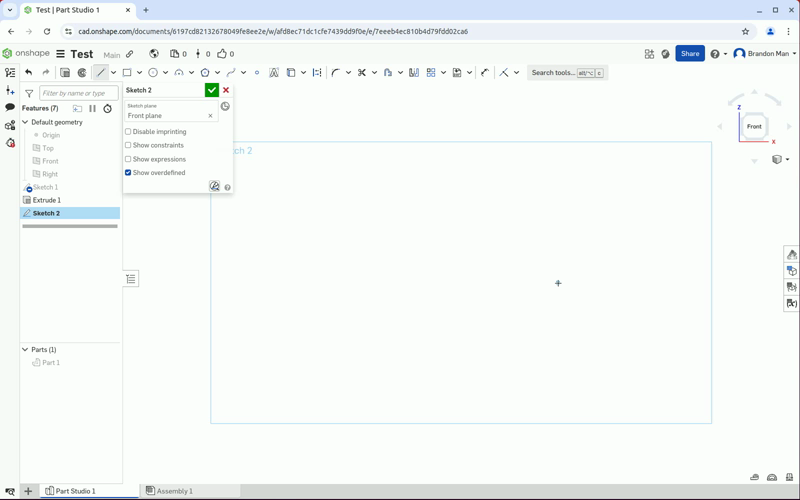
key_down(shift)
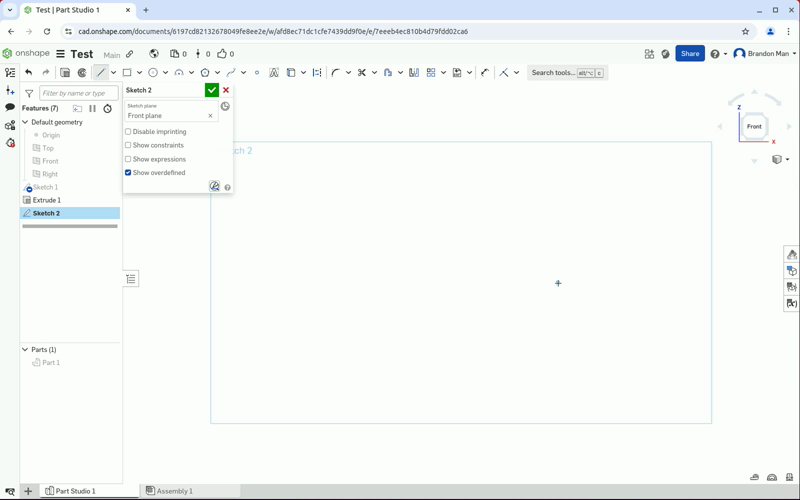
mouse_move(588, 282)
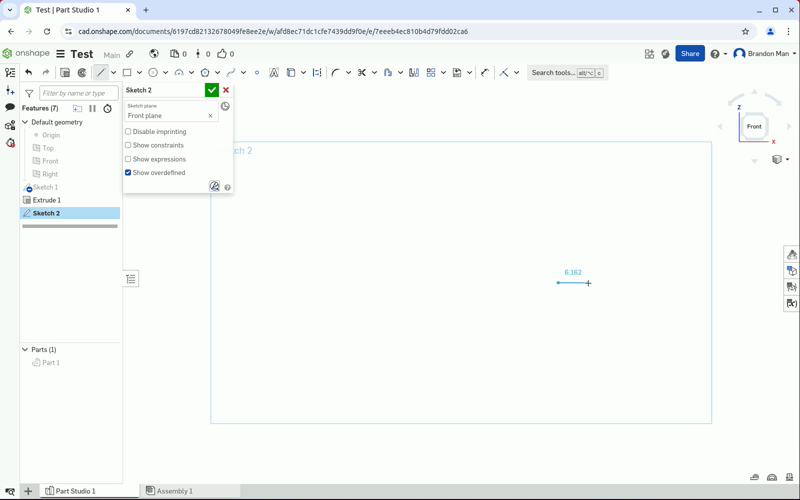
mouse_move(573, 282)
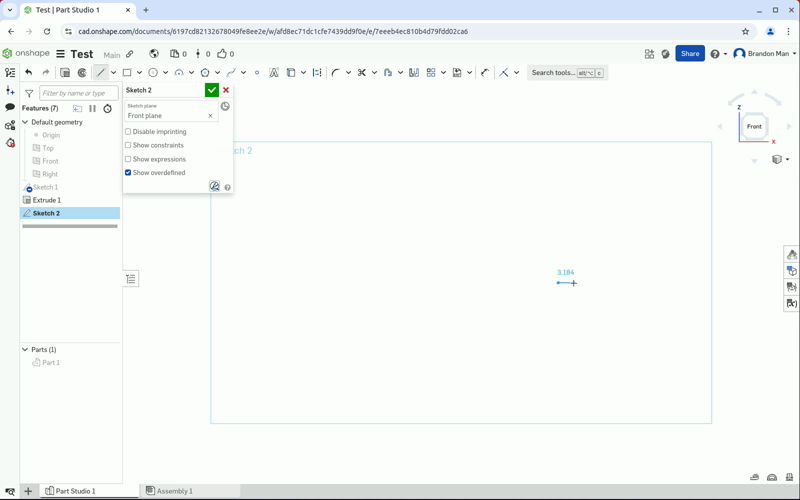
click(573, 282)
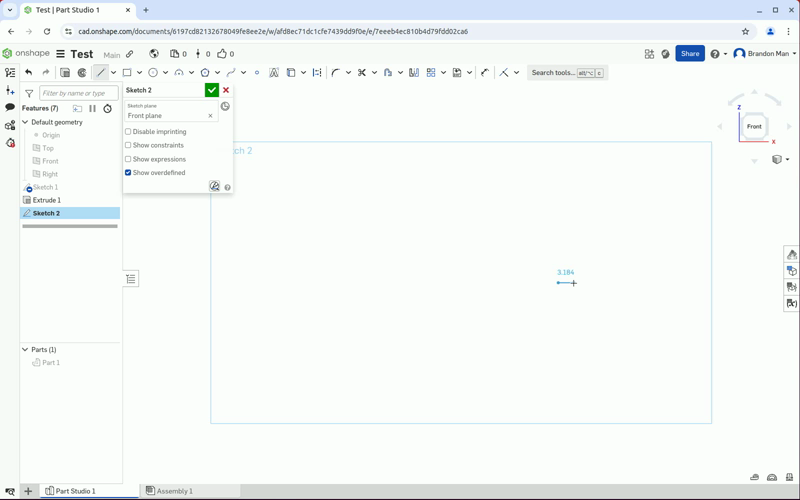
key_up(shift)
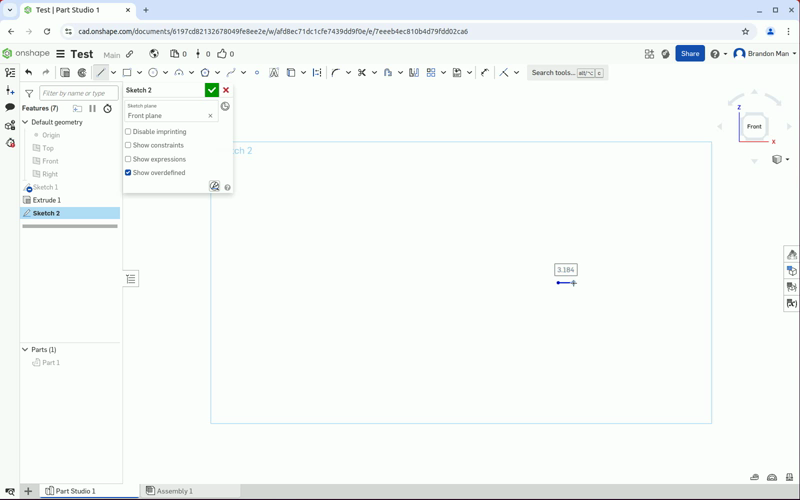
key_down(shift)
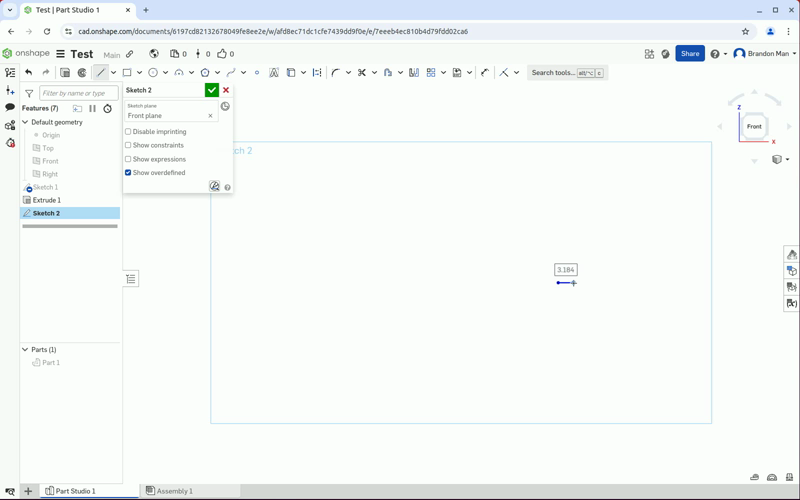
mouse_move(589, 282)
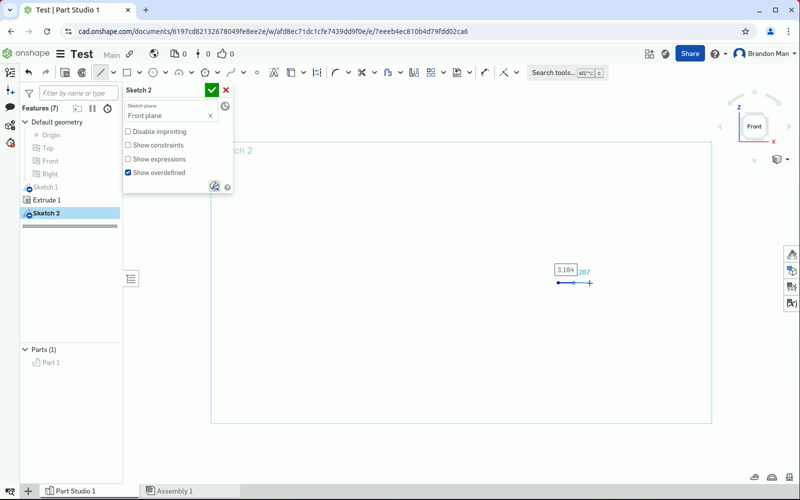
mouse_move(573, 223)
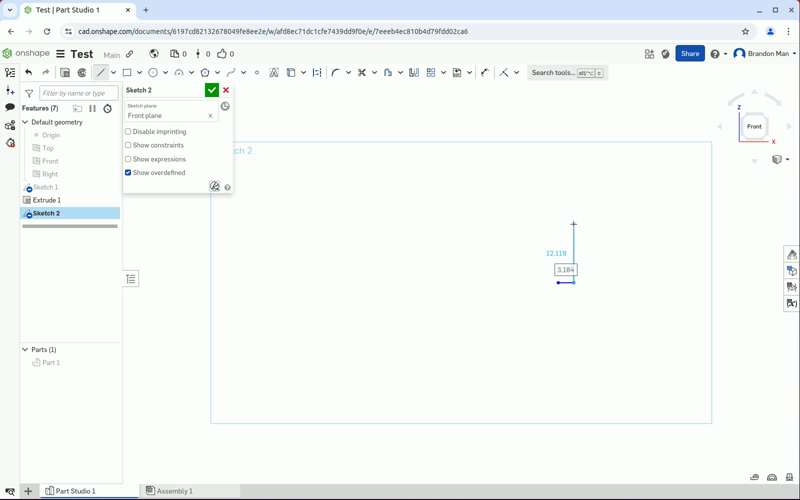
click(573, 223)
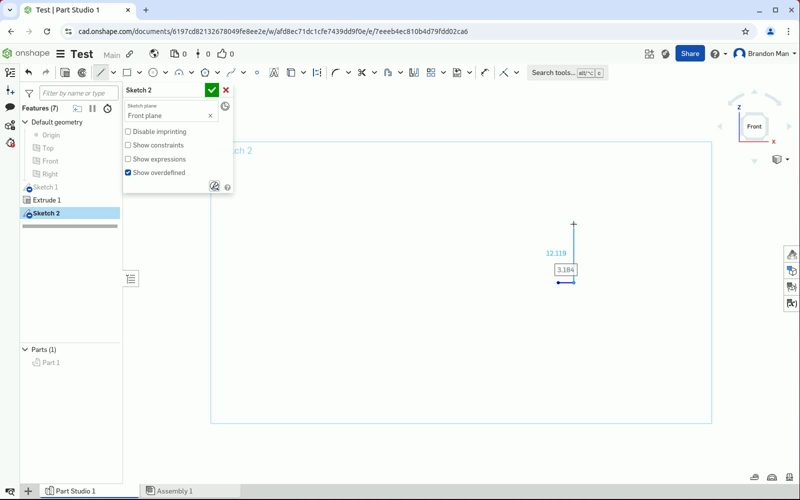
key_up(shift)
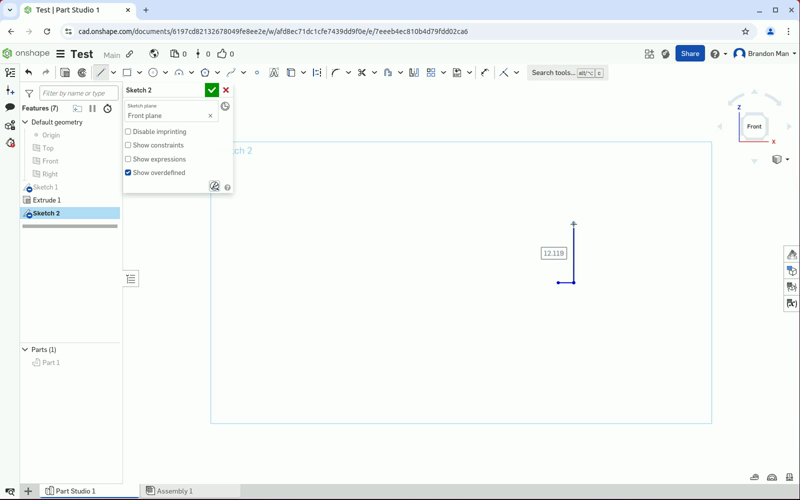
key_down(shift)
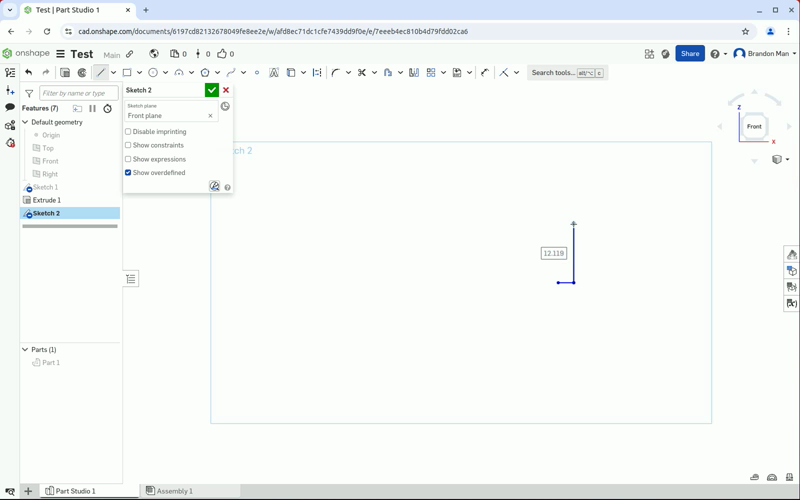
mouse_move(589, 223)
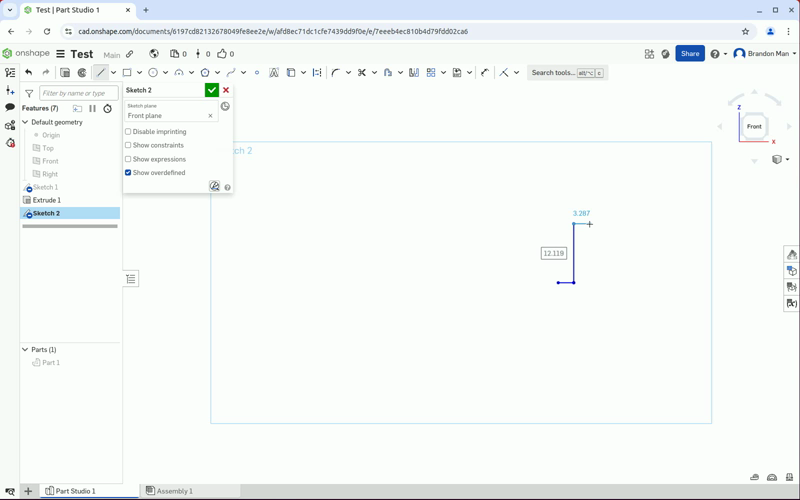
mouse_move(558, 223)
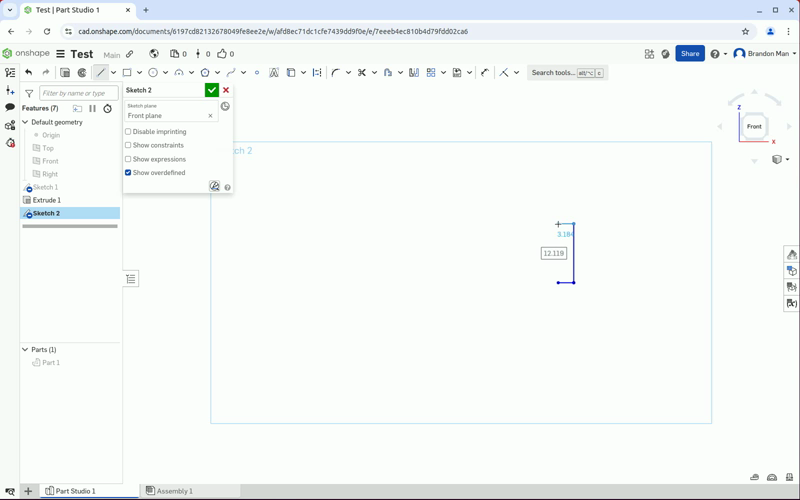
click(558, 223)
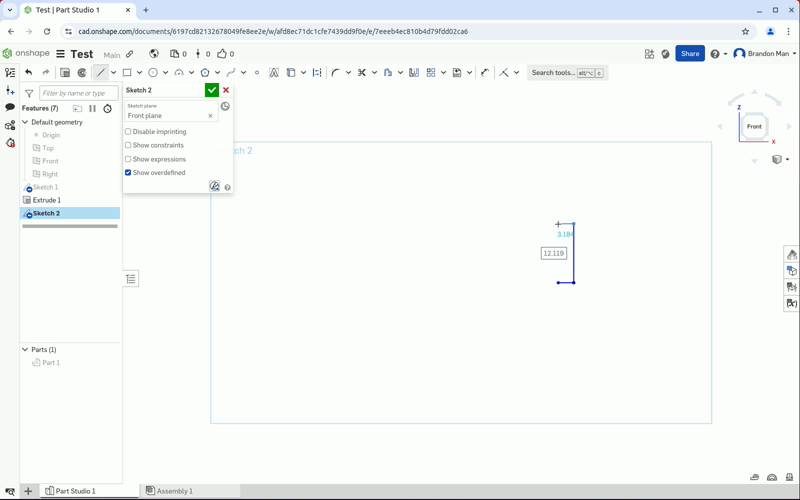
key_up(shift)
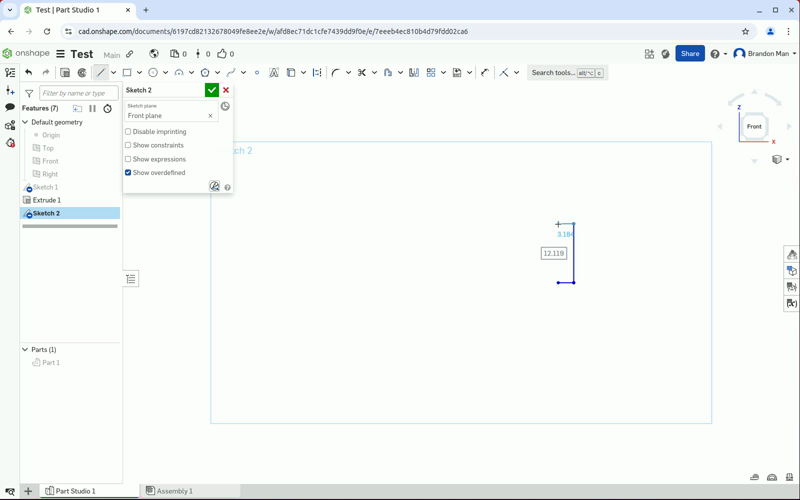
mouse_move(588, 223)
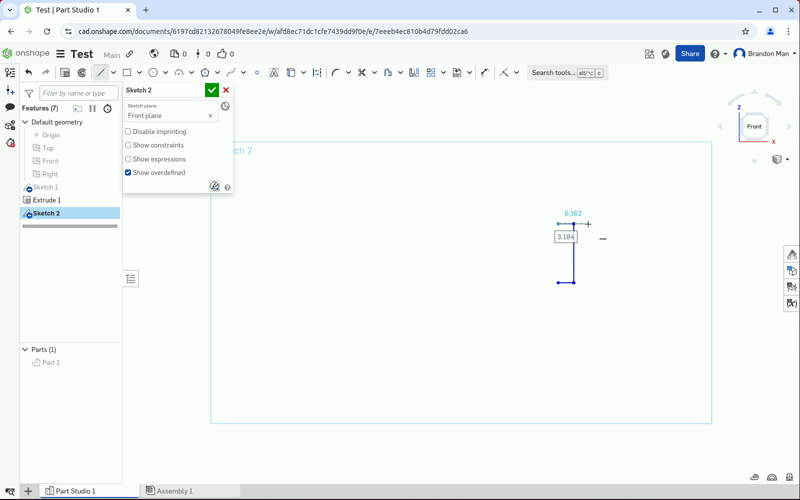
key_down(shift)
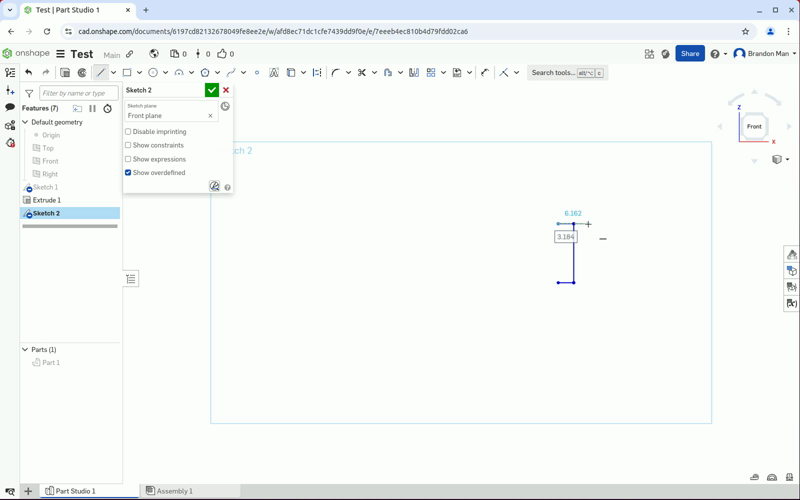
mouse_move(558, 282)
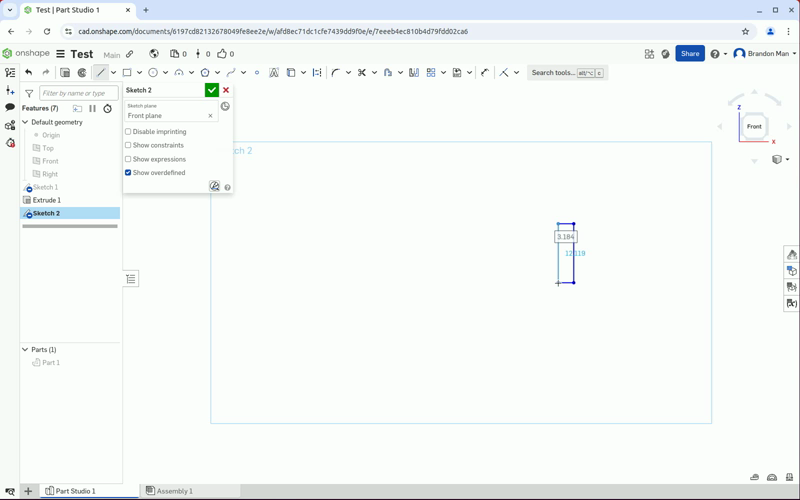
key_up(shift)
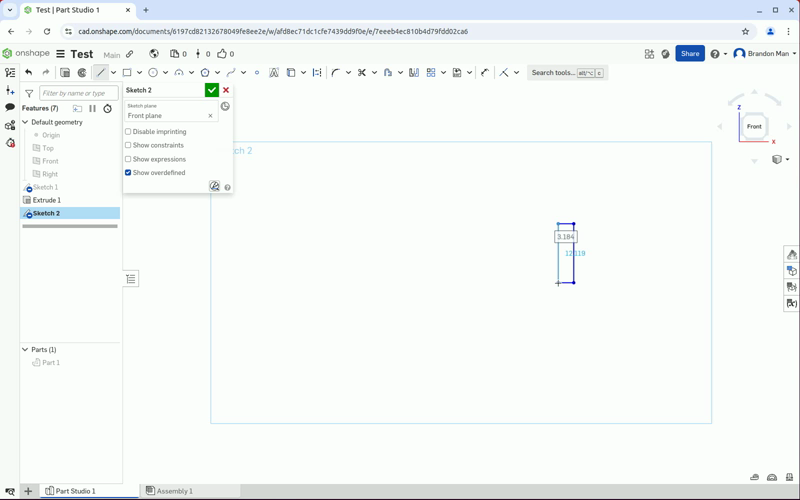
click(558, 282)
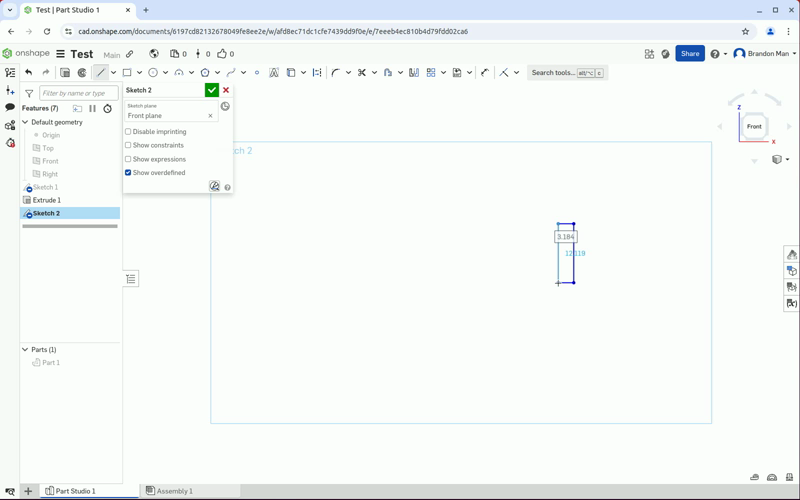
key(esc)
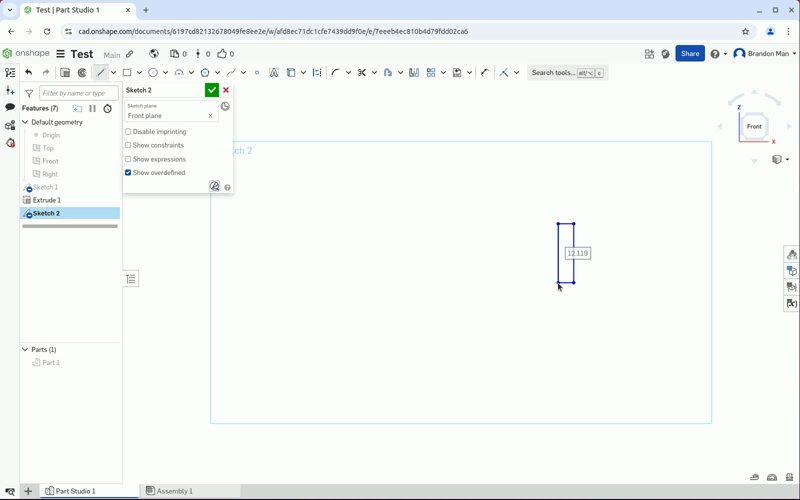
mouse_move(559, 241)
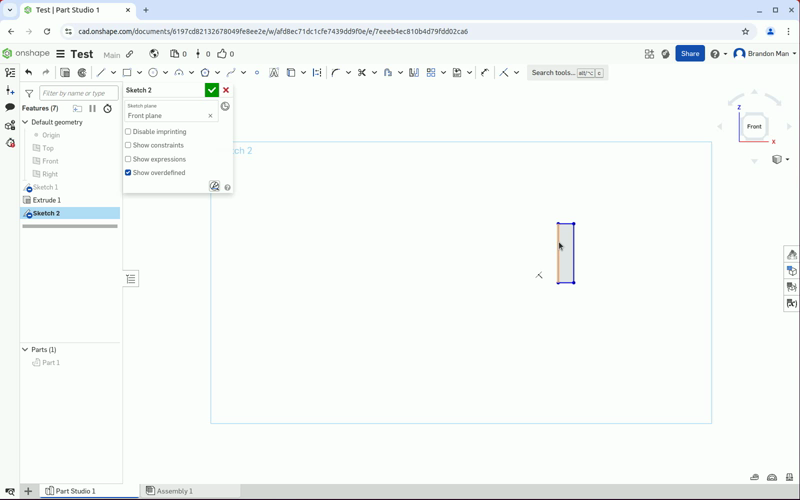
scroll(6)
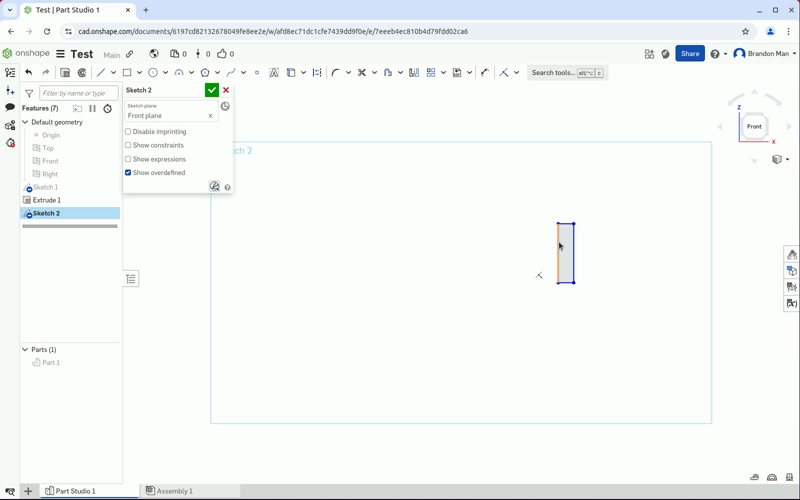
scroll(6)
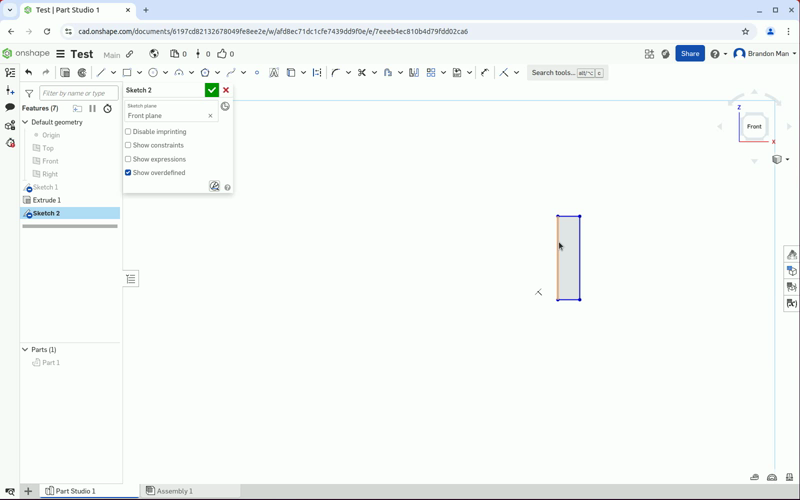
scroll(6)
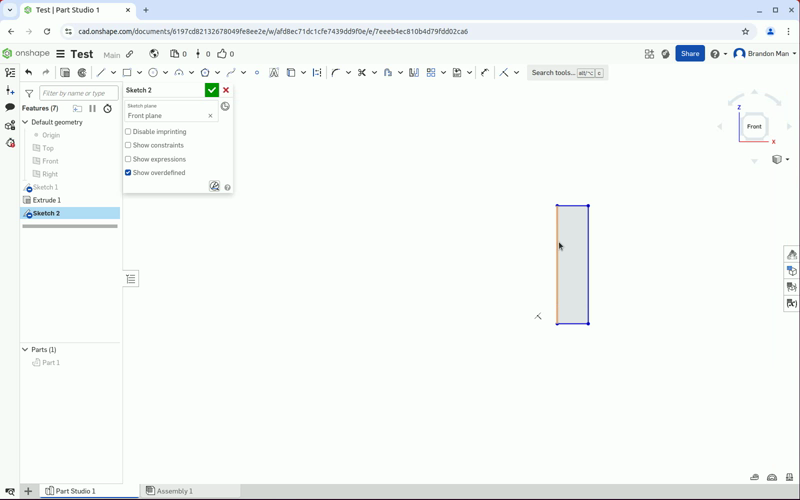
scroll(6)
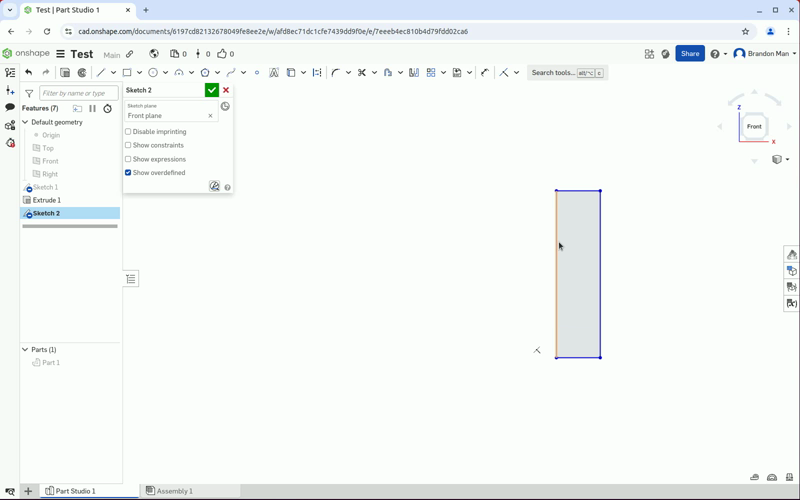
scroll(6)
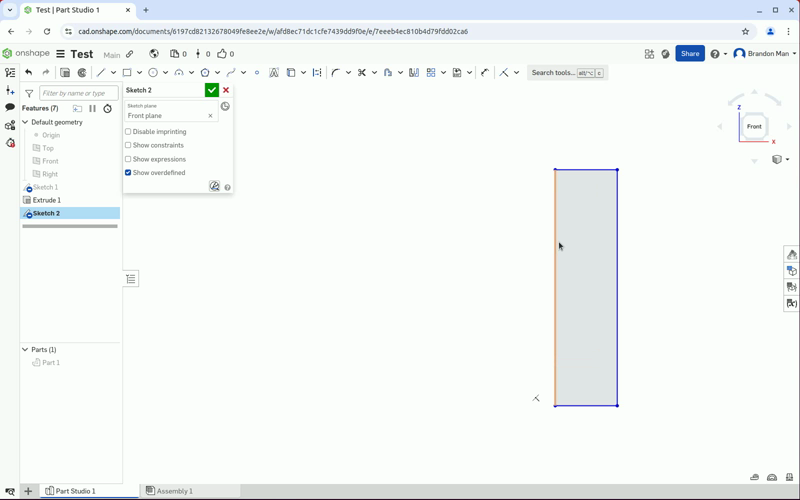
scroll(6)
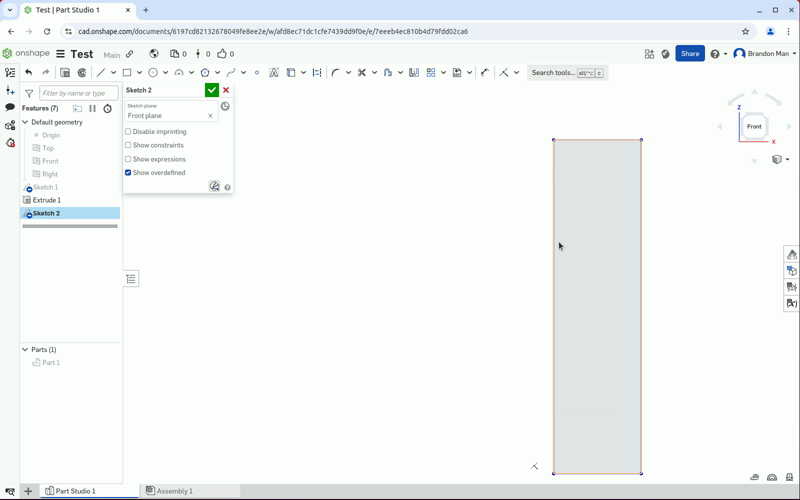
scroll(6)
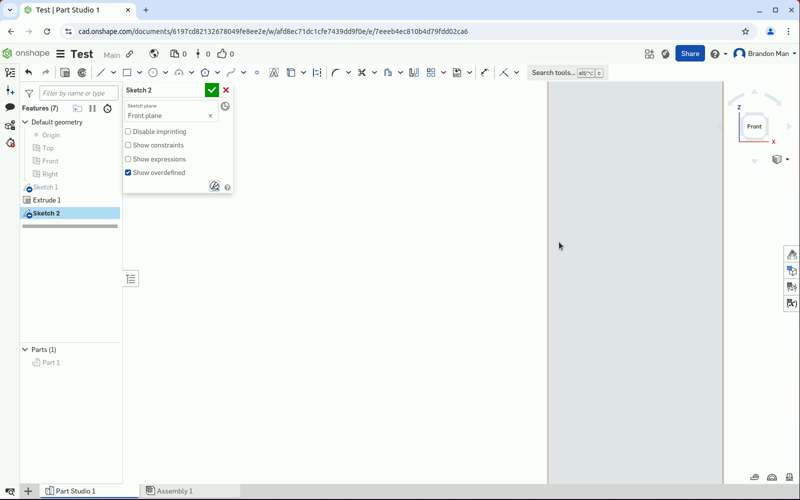
click(559, 241)
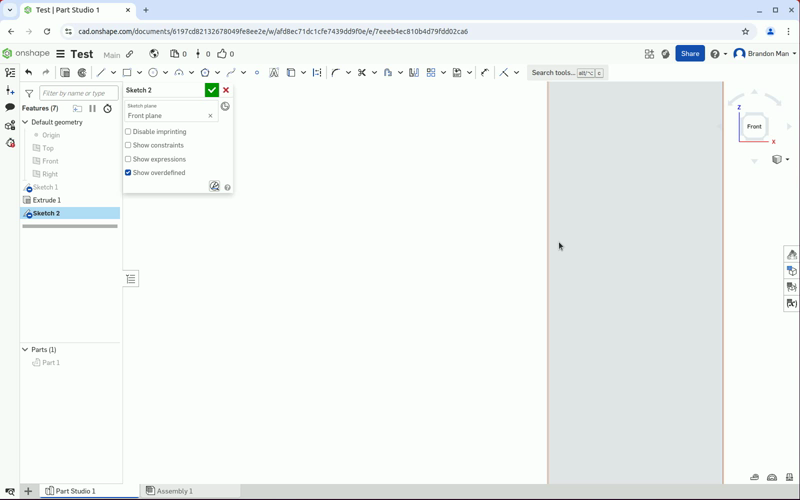
scroll(-6)
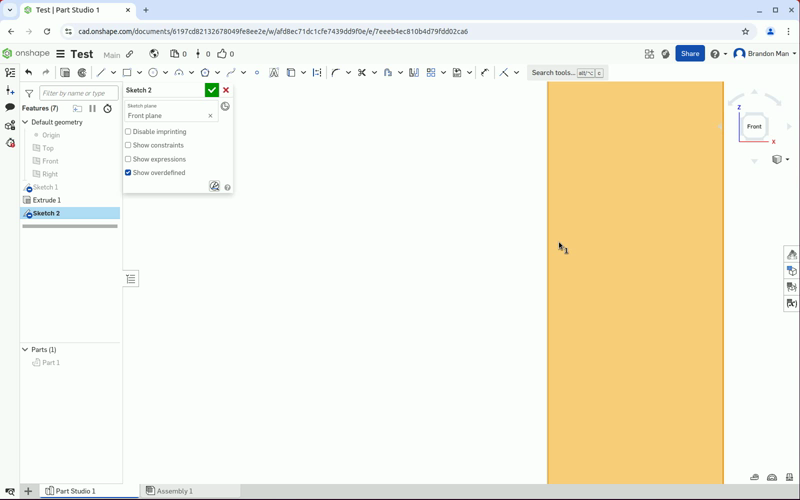
scroll(-6)
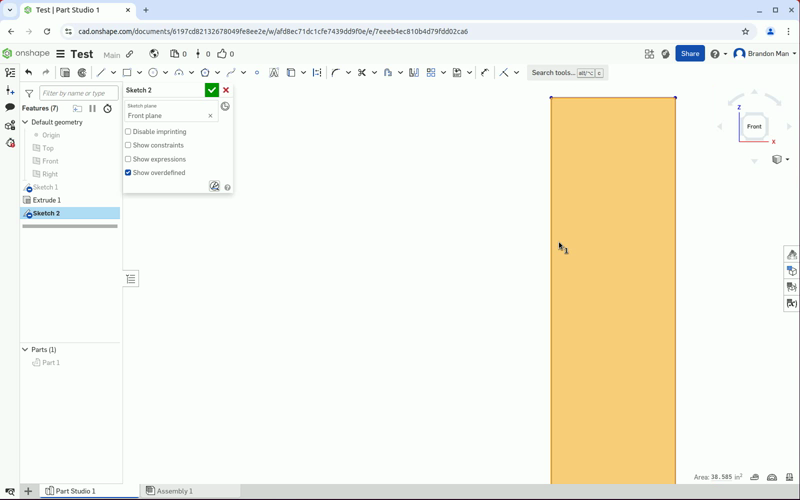
scroll(-6)
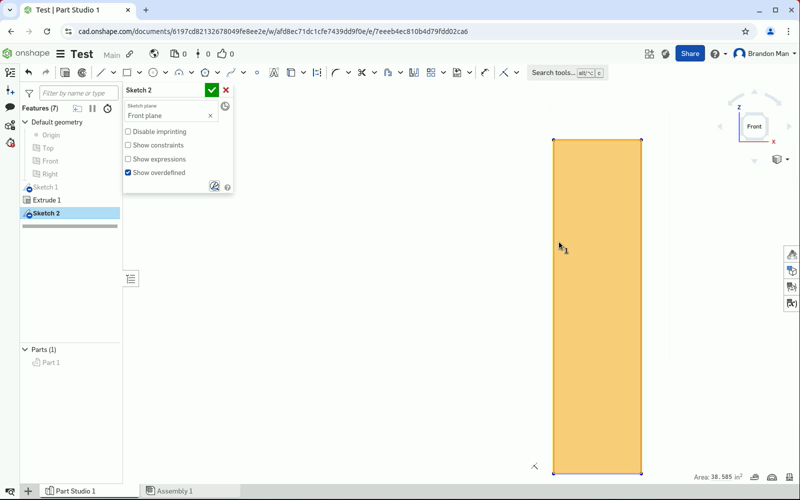
scroll(-6)
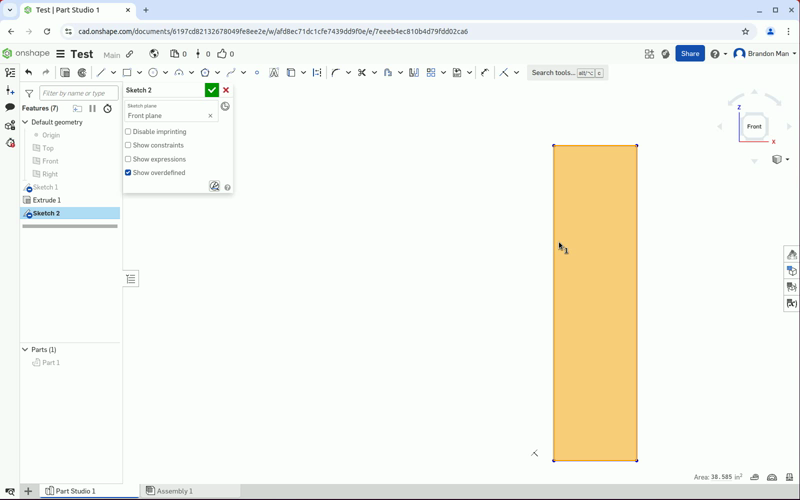
scroll(-6)
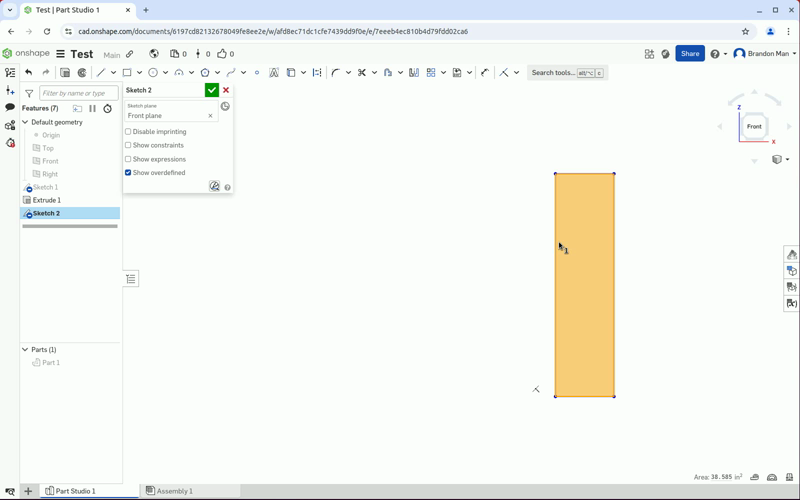
scroll(-6)
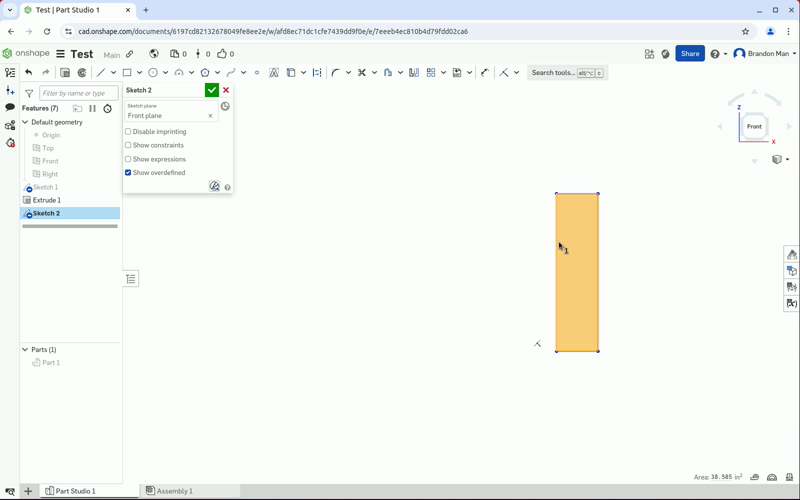
scroll(-6)
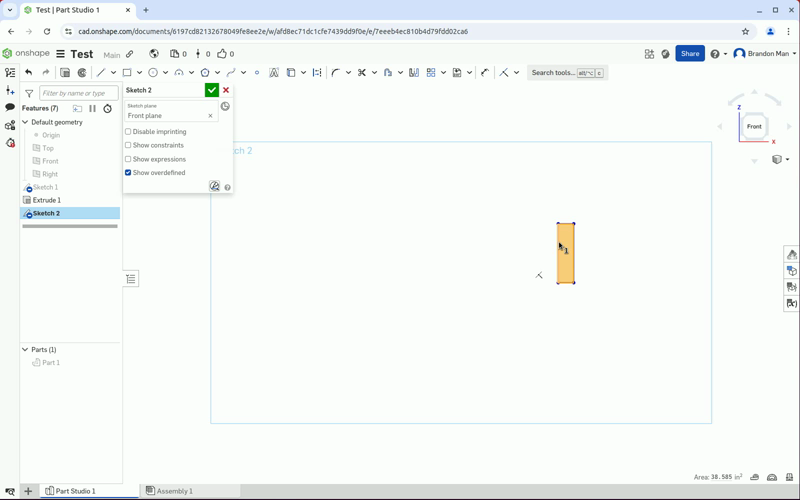
mouse_move(73, 352)
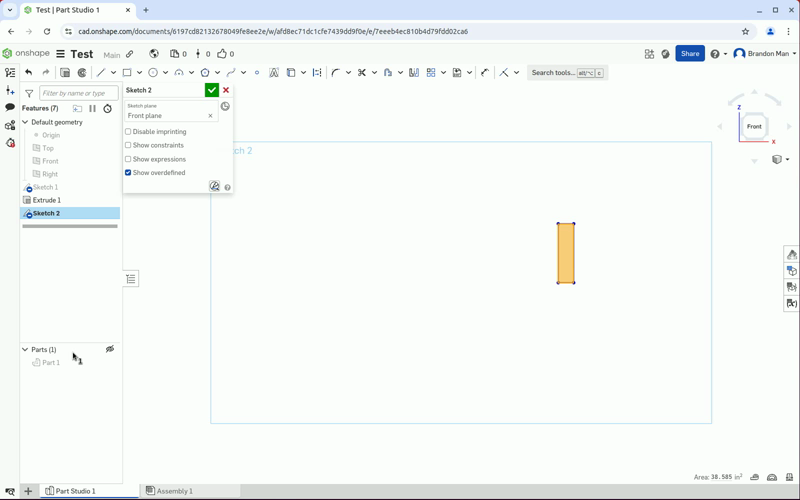
key(shift+y)
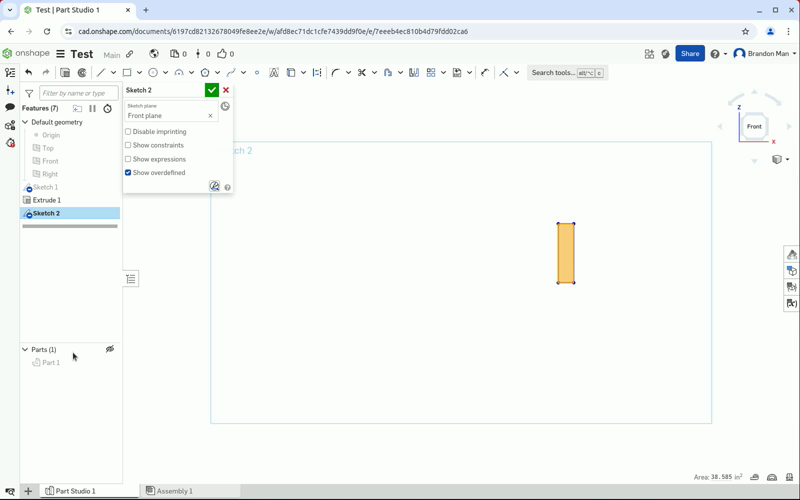
key(shift+e)
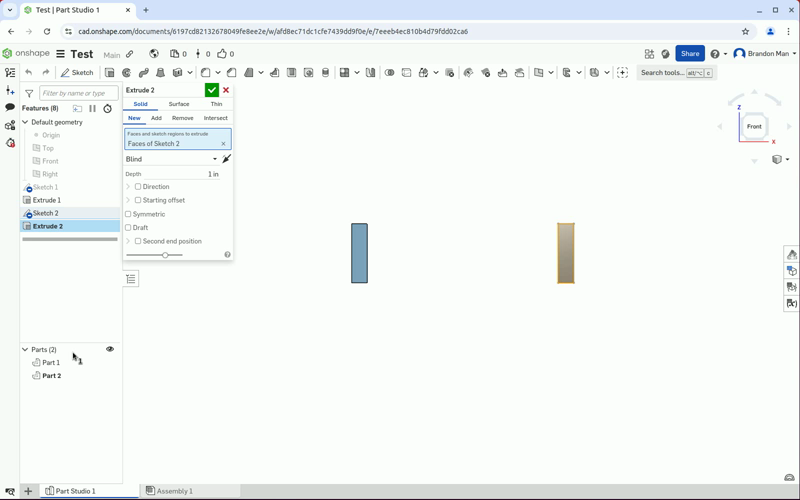
mouse_move(143, 106)
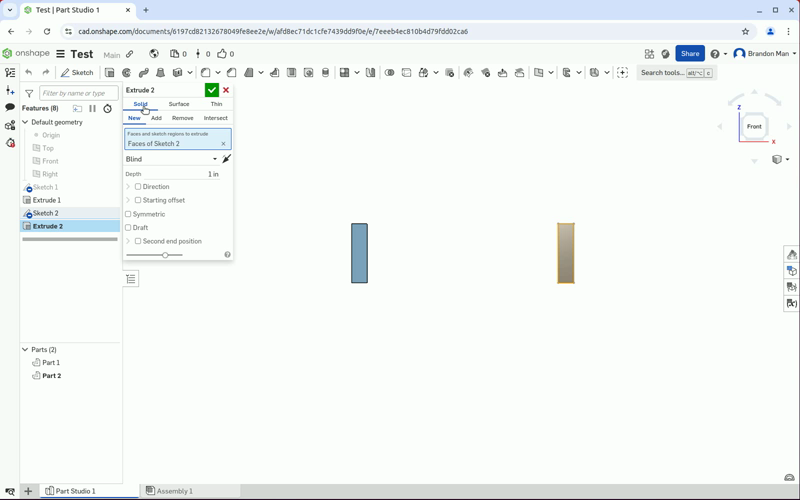
click(143, 106)
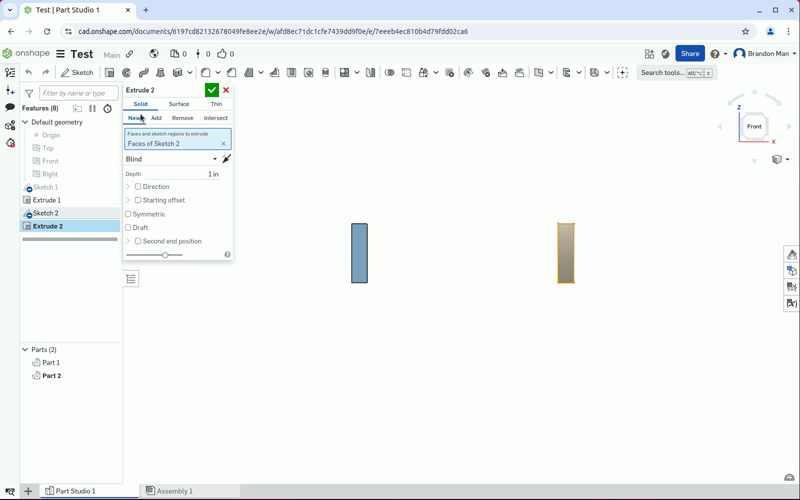
mouse_move(137, 120)
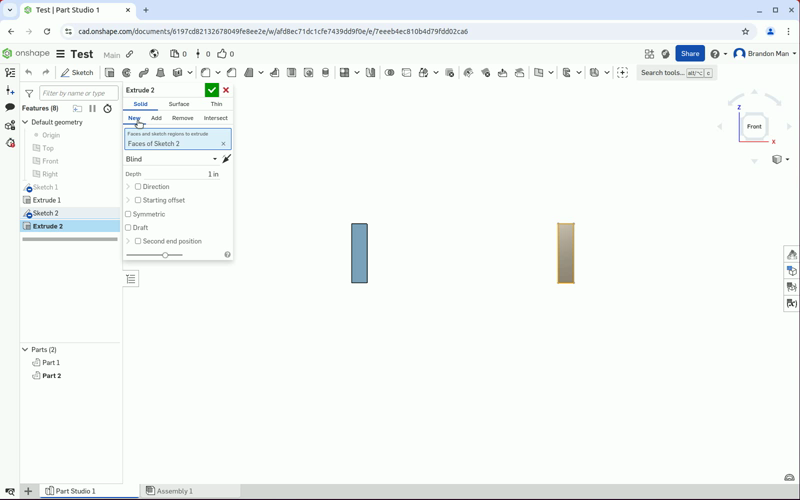
click(137, 120)
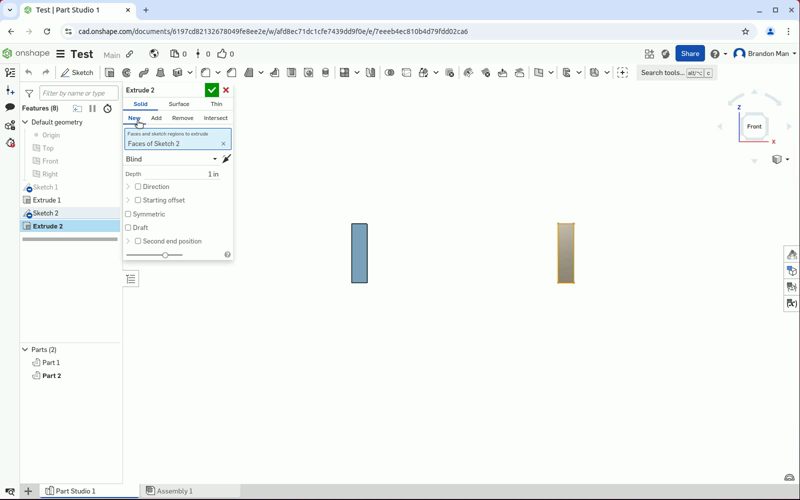
key(tab, 4)
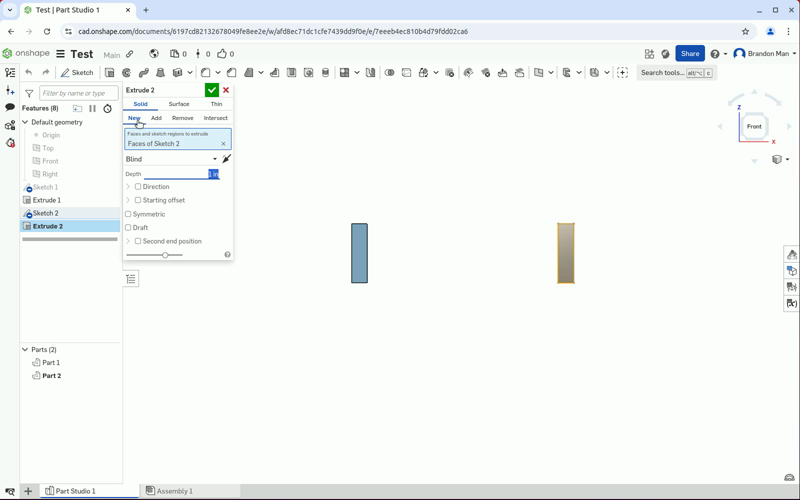
text(3.129)
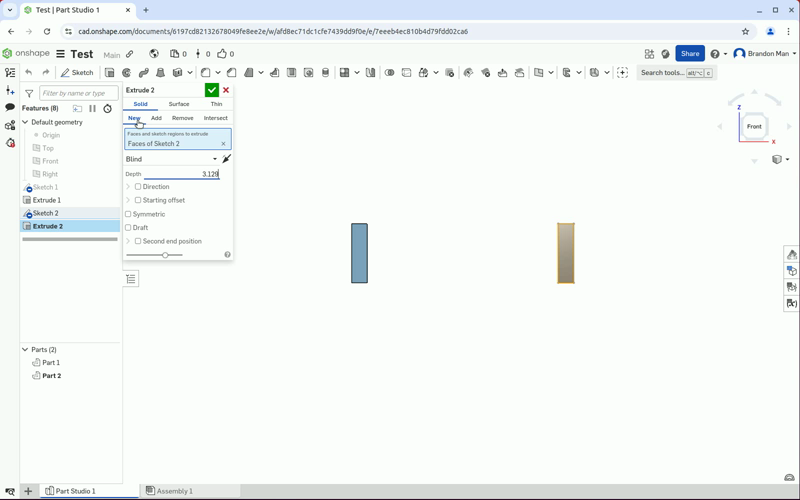
key(enter)
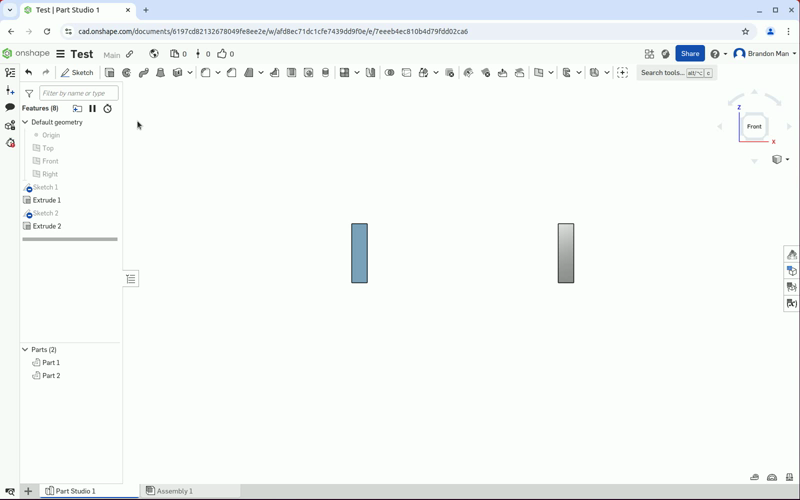
key(shift+h)
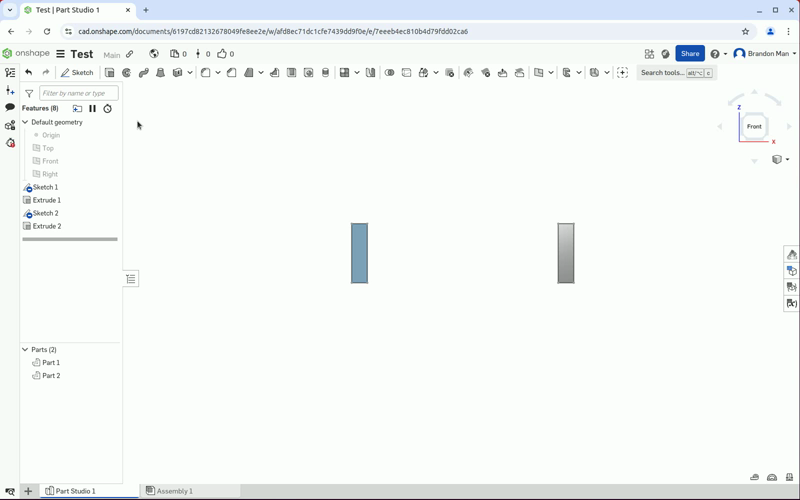
key(shift+h)
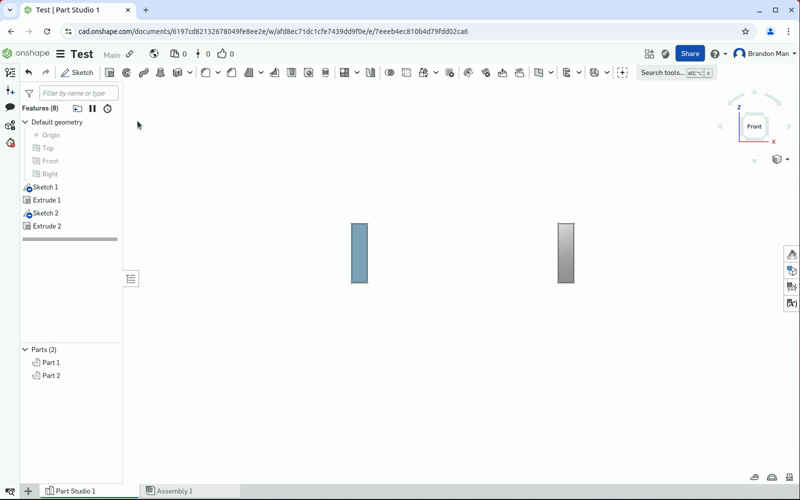
key(shift+7)
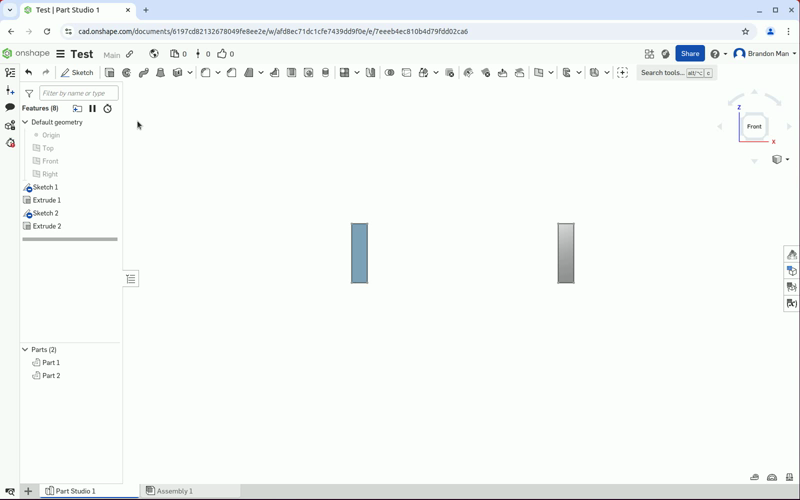
key(left, 2)
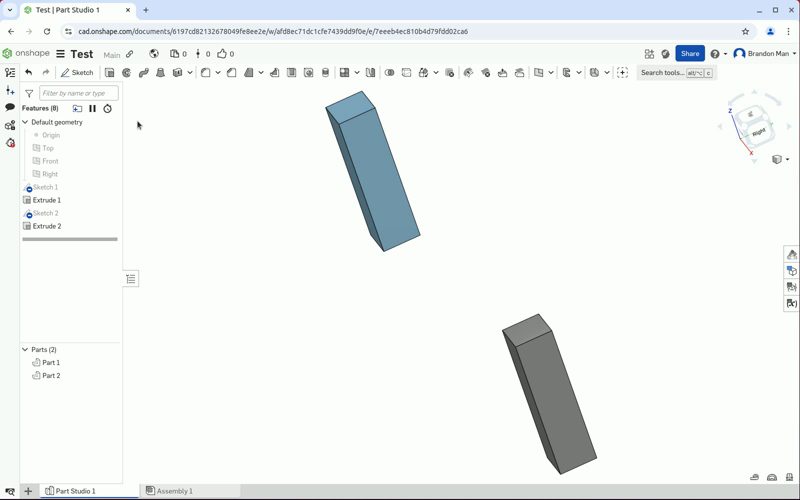
key(down, 2)
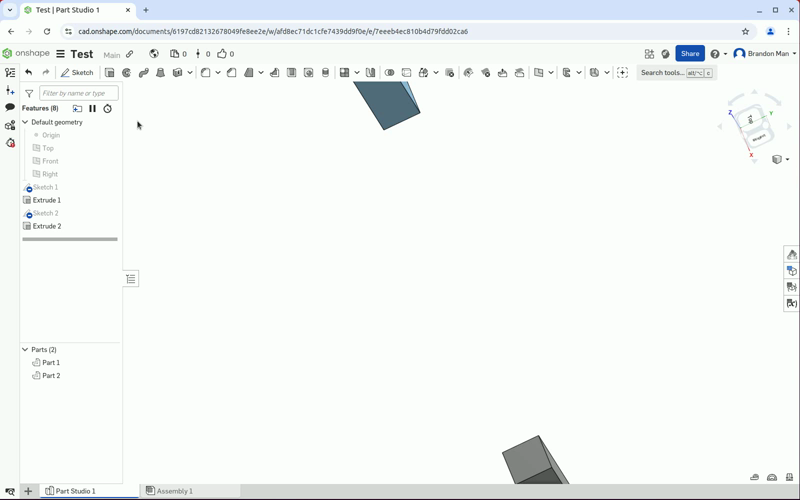
key(up, 2)
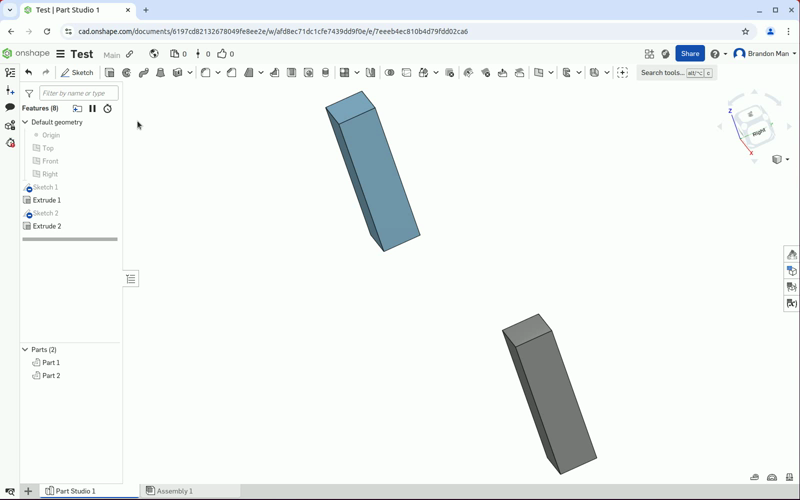
key(right, 2)
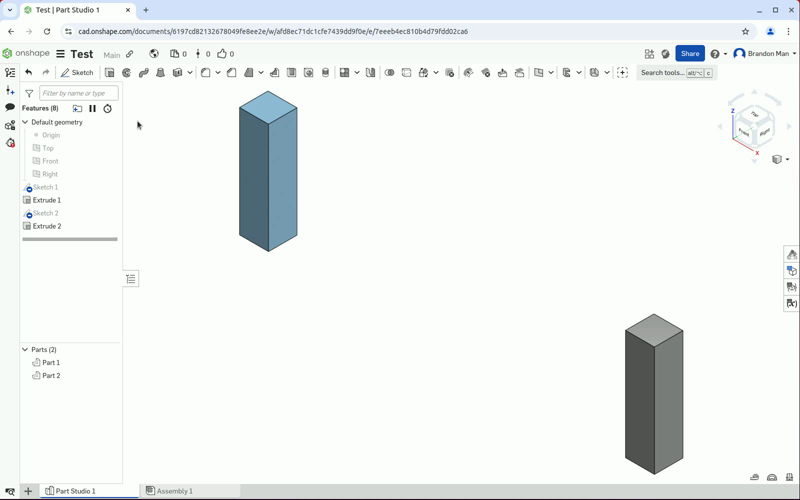
mouse_move(73, 189)
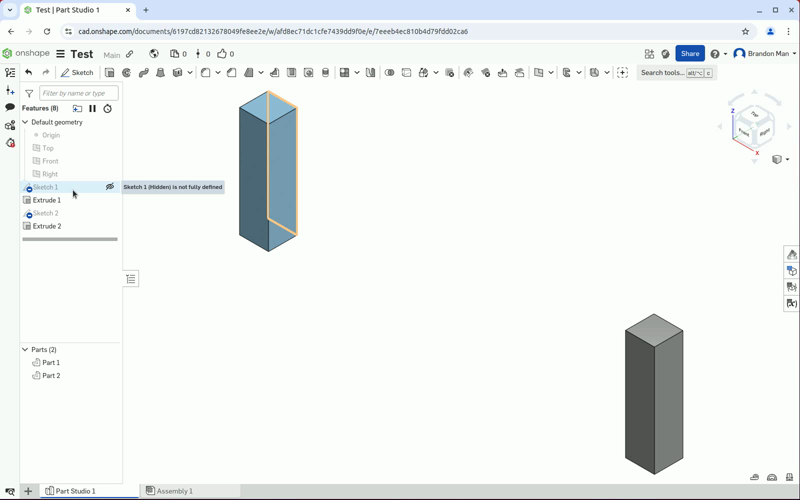
click(73, 189)